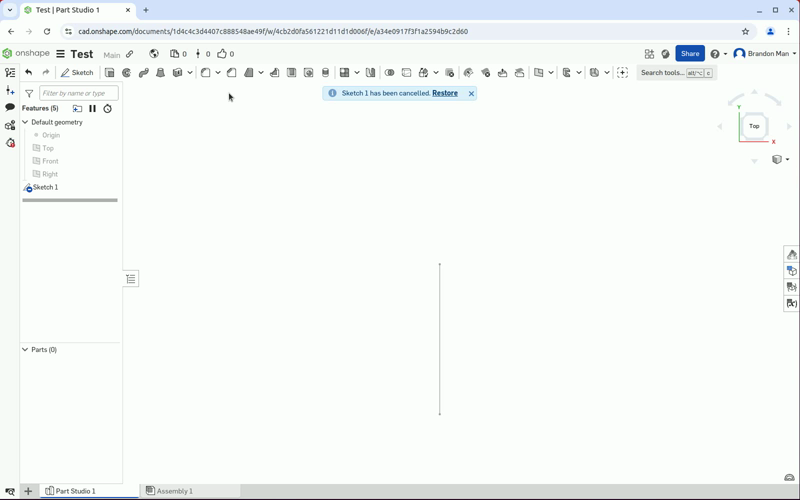
key(shift+h)
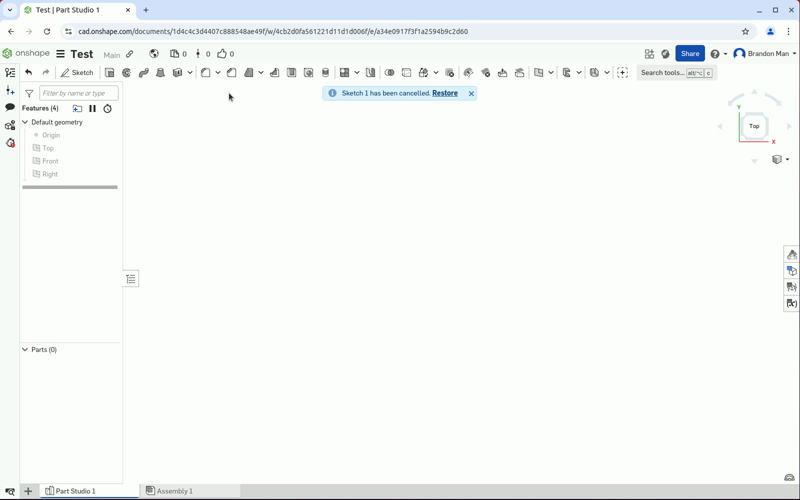
key(shift+s)
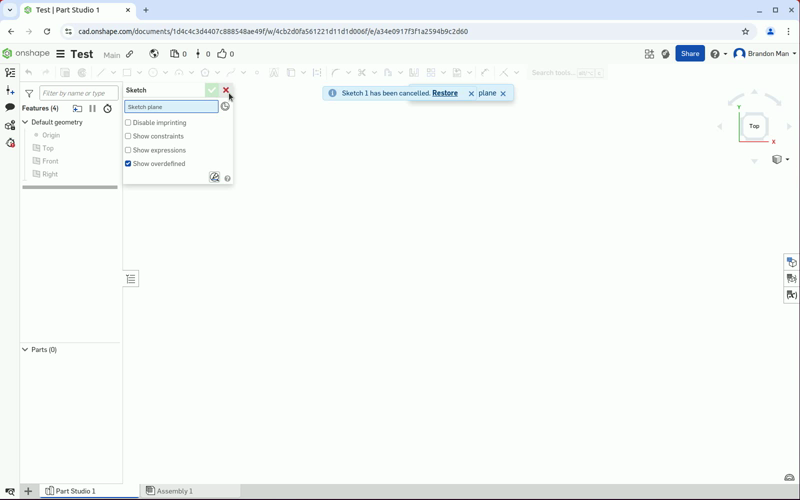
mouse_move(73, 150)
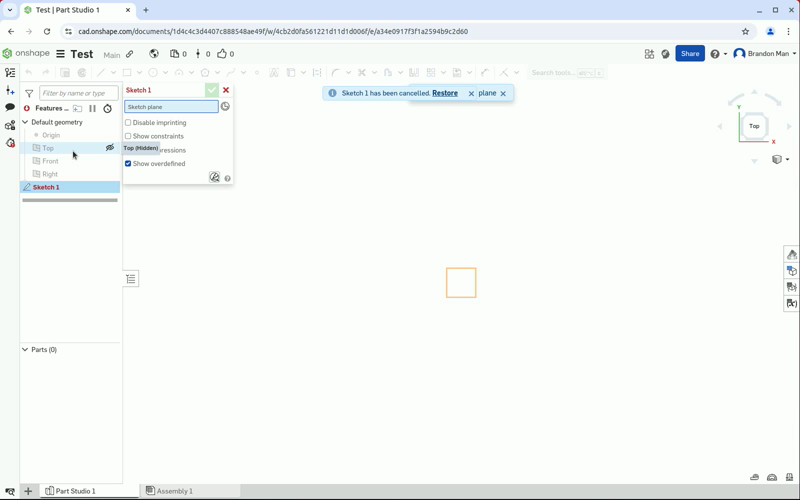
click(73, 150)
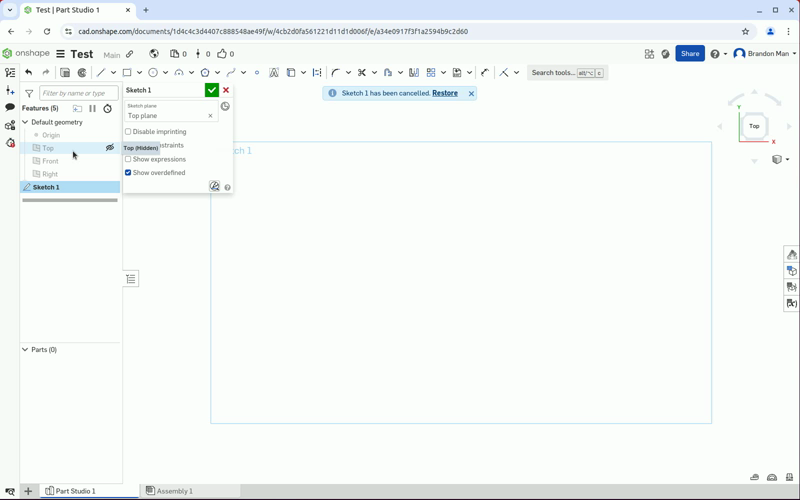
mouse_move(73, 352)
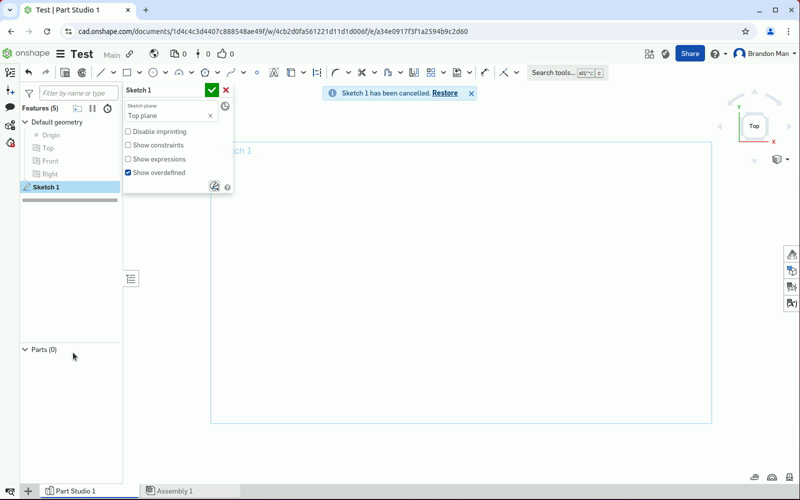
key(y)
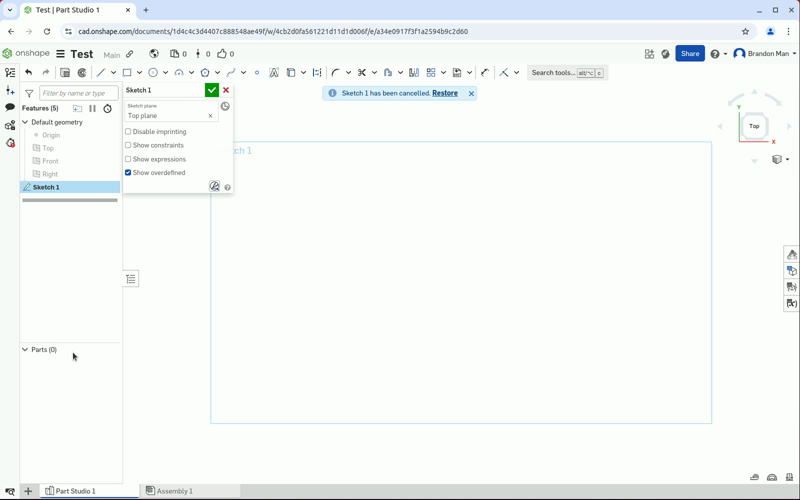
key(l)
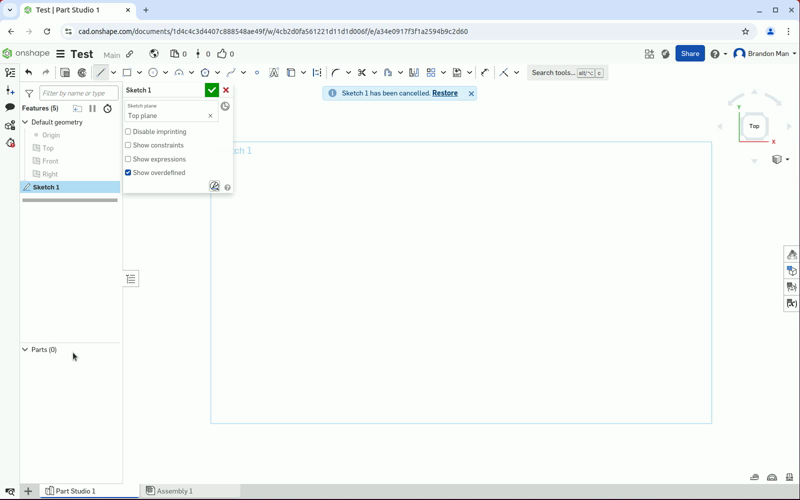
key_down(shift)
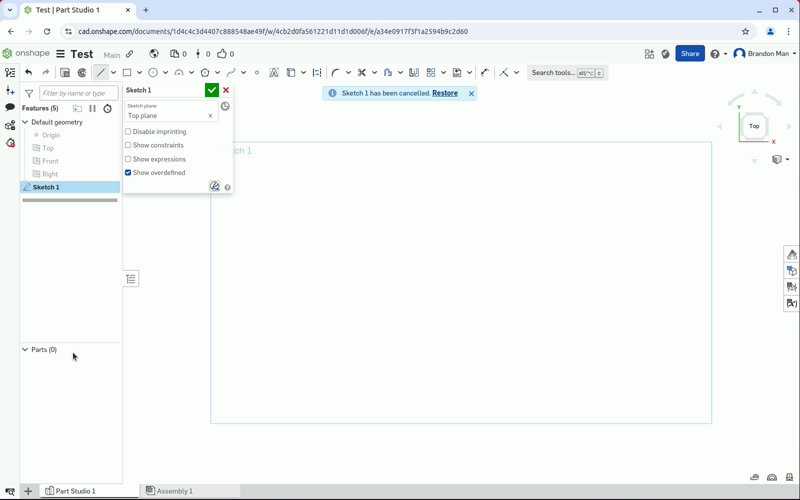
mouse_move(351, 366)
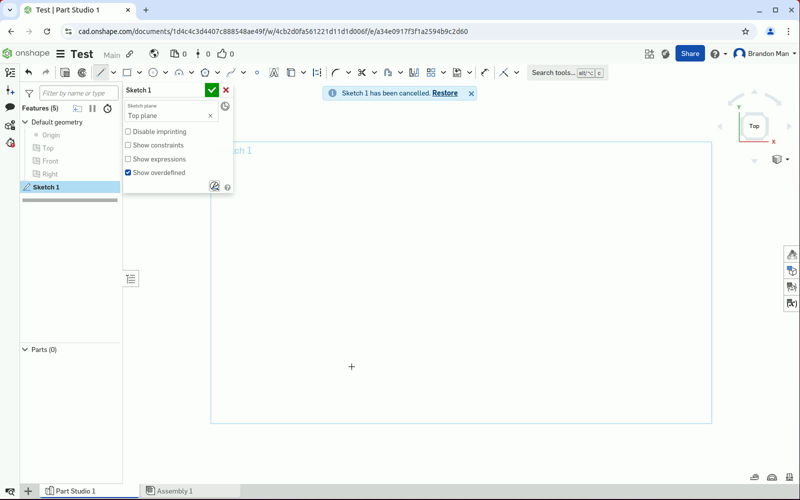
click(351, 366)
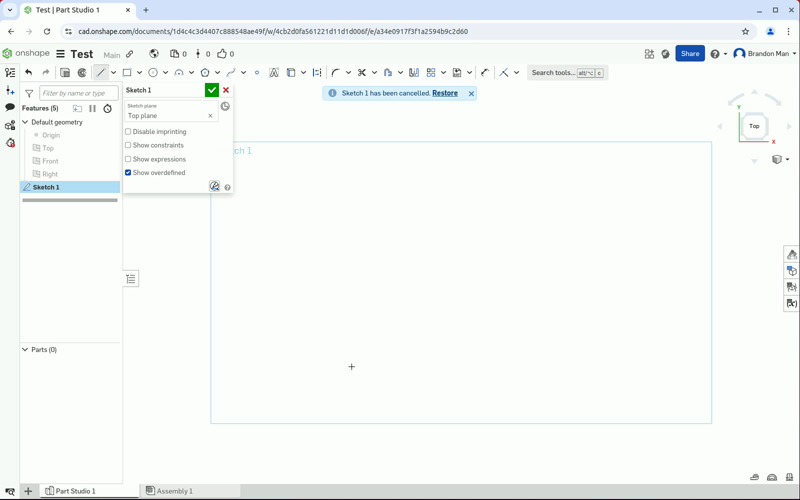
key_up(shift)
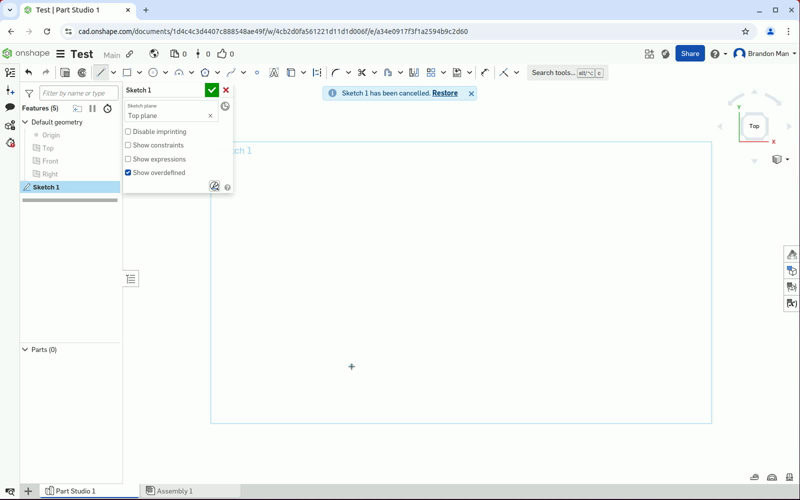
key_down(shift)
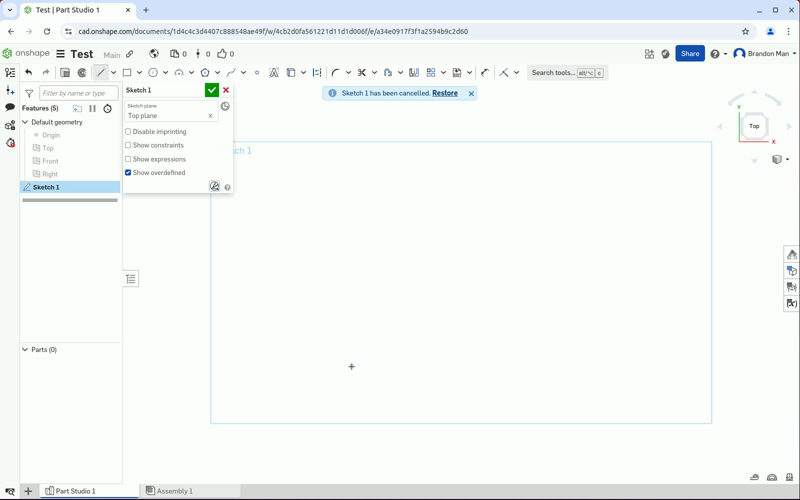
mouse_move(517, 366)
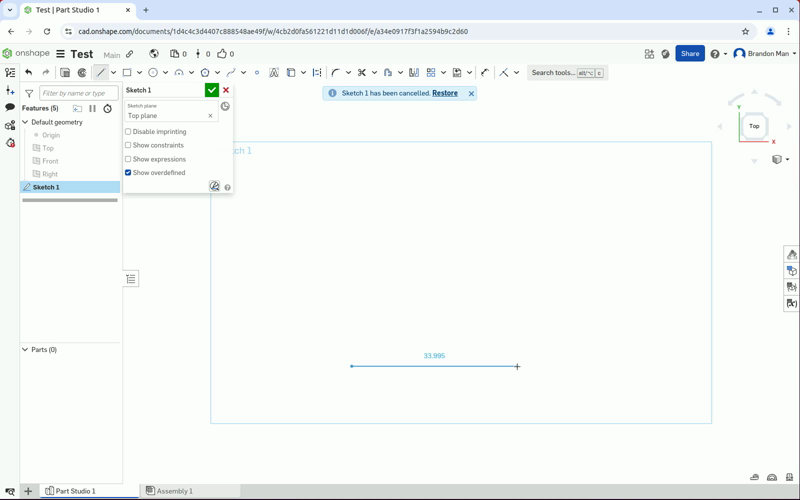
click(517, 366)
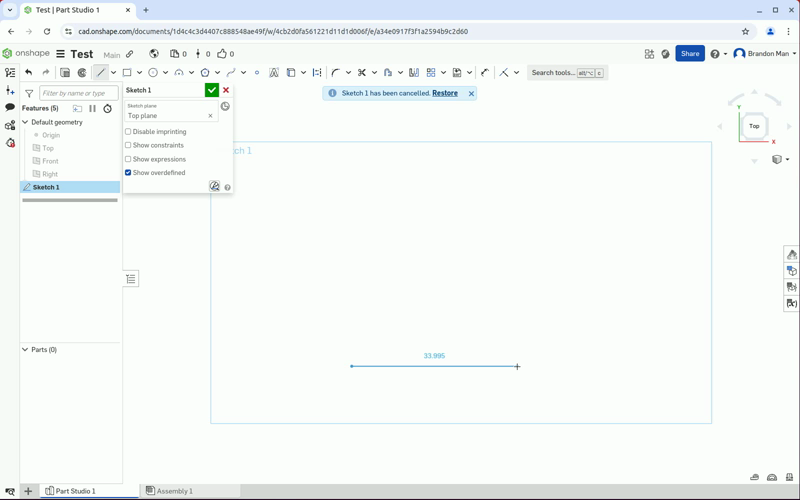
key_up(shift)
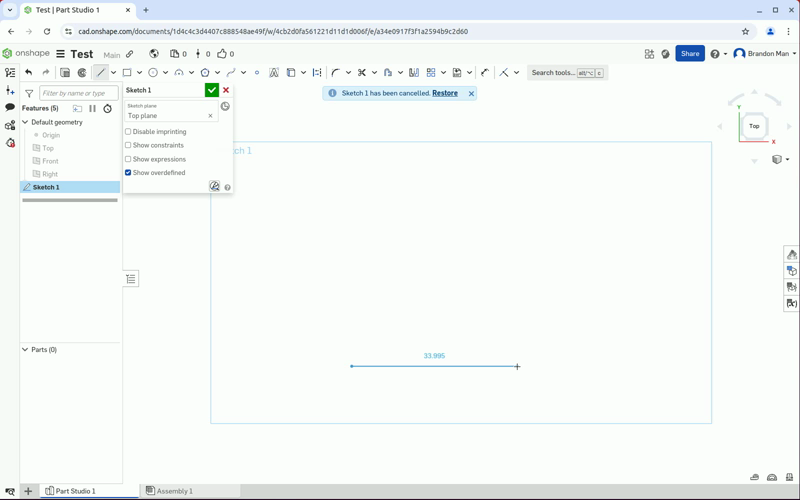
key_down(shift)
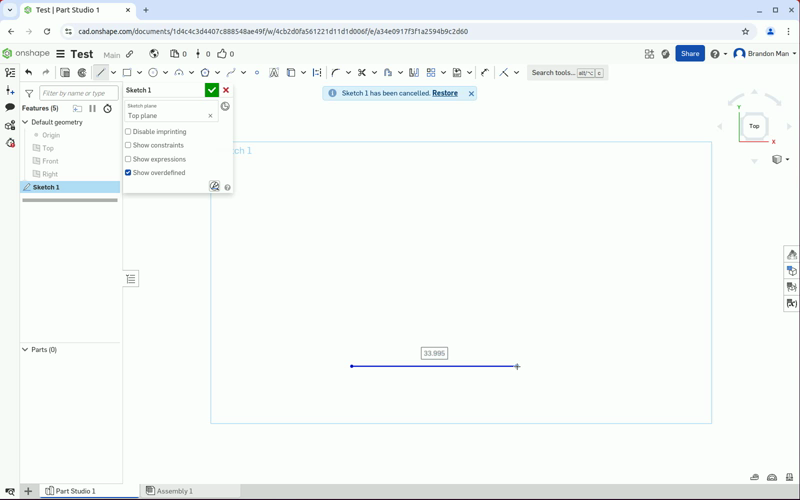
mouse_move(517, 193)
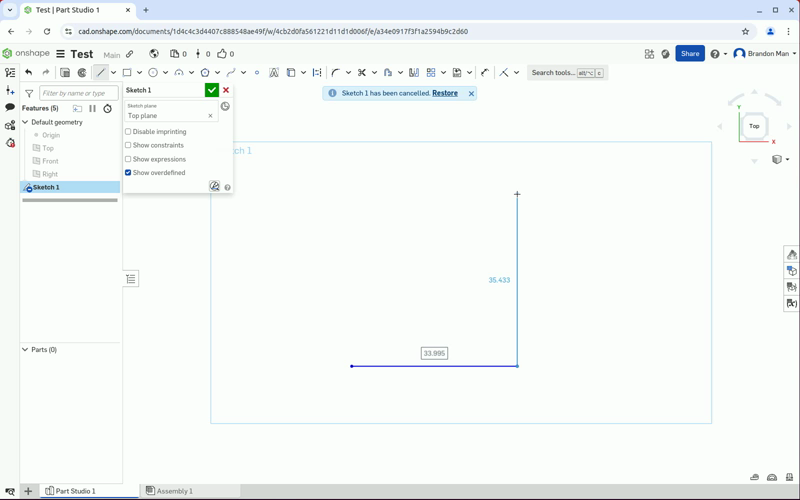
click(517, 193)
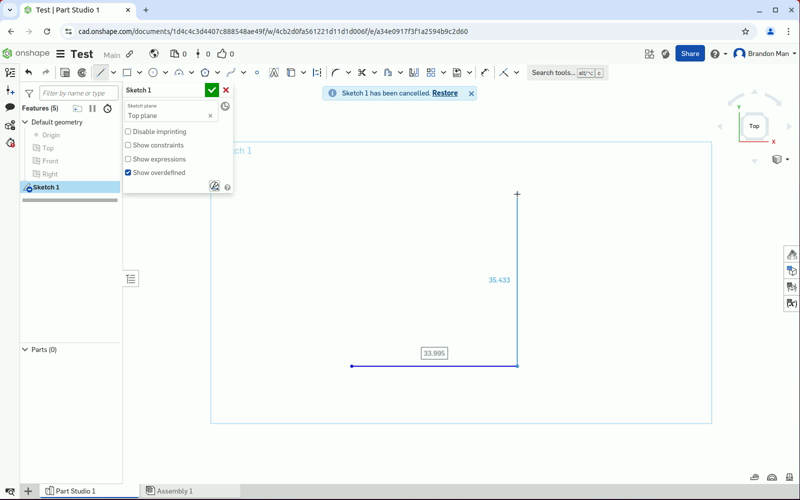
key_up(shift)
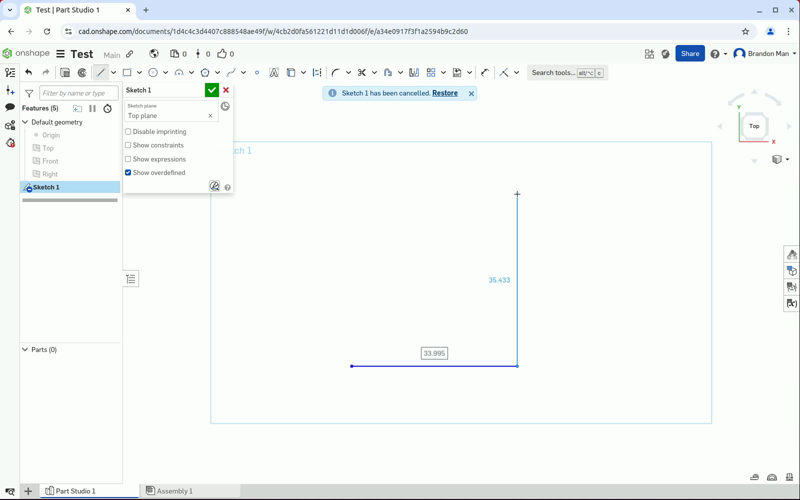
key_down(shift)
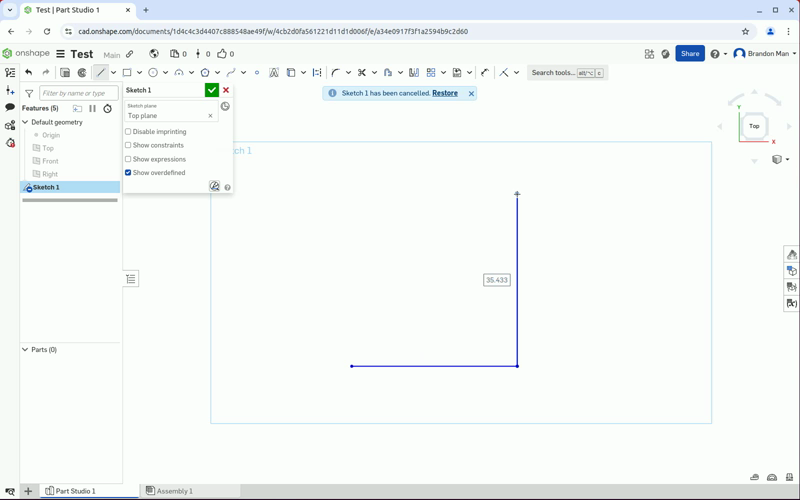
mouse_move(351, 193)
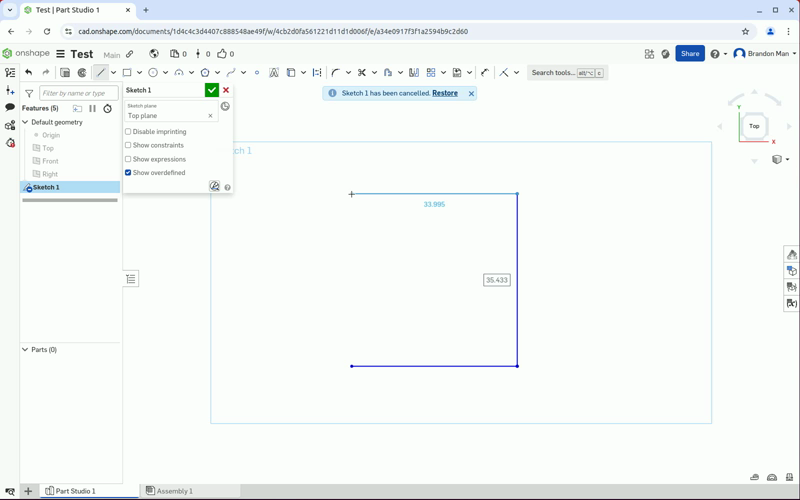
click(351, 193)
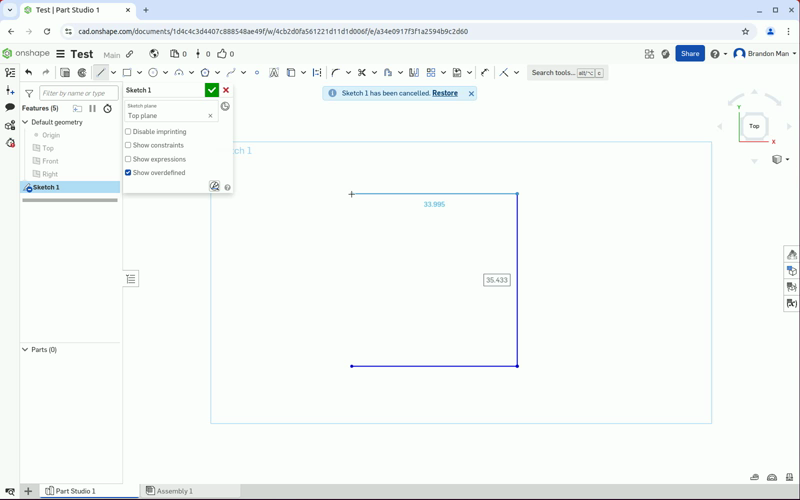
key_up(shift)
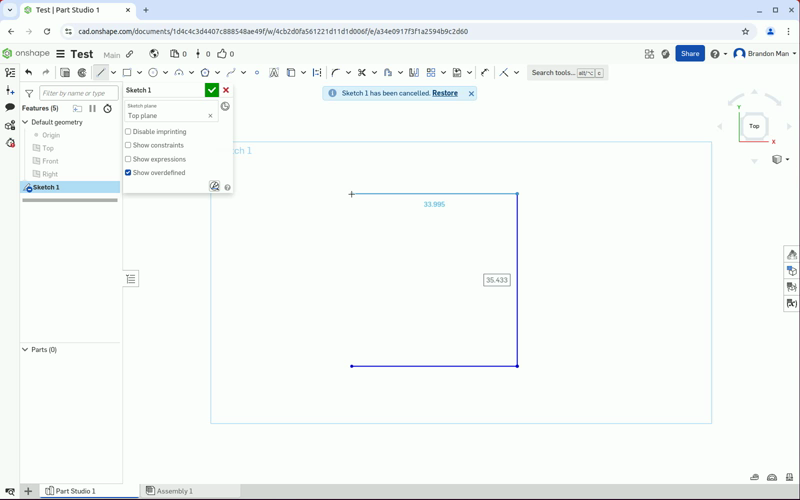
key_down(shift)
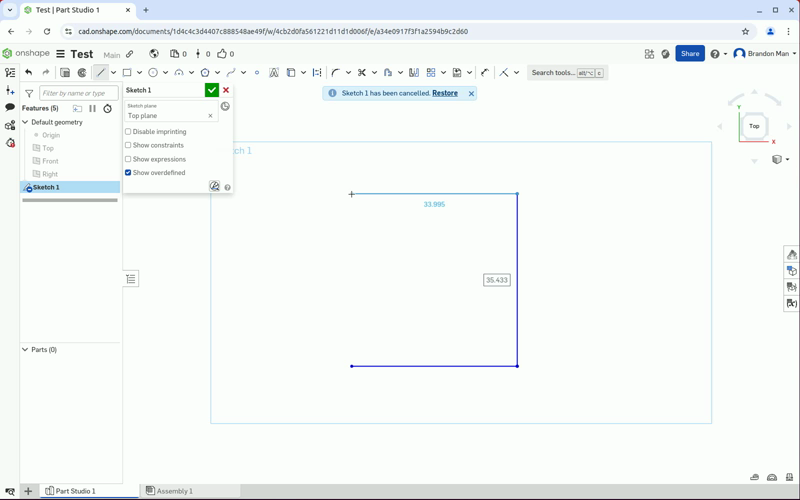
mouse_move(351, 366)
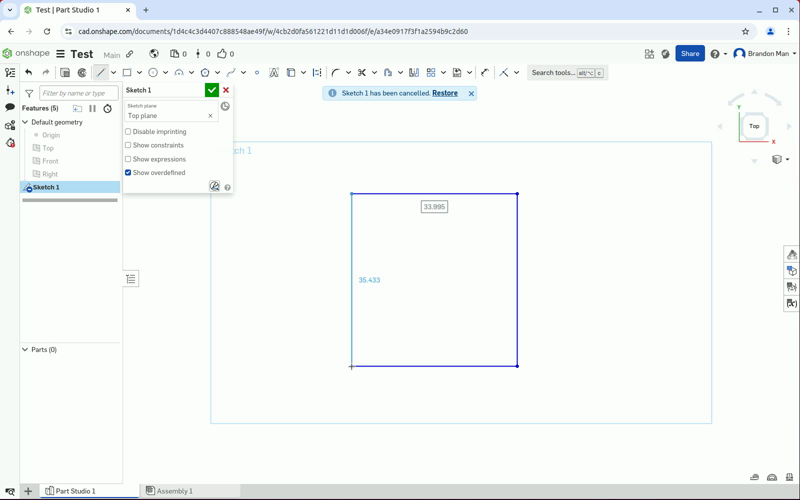
key_up(shift)
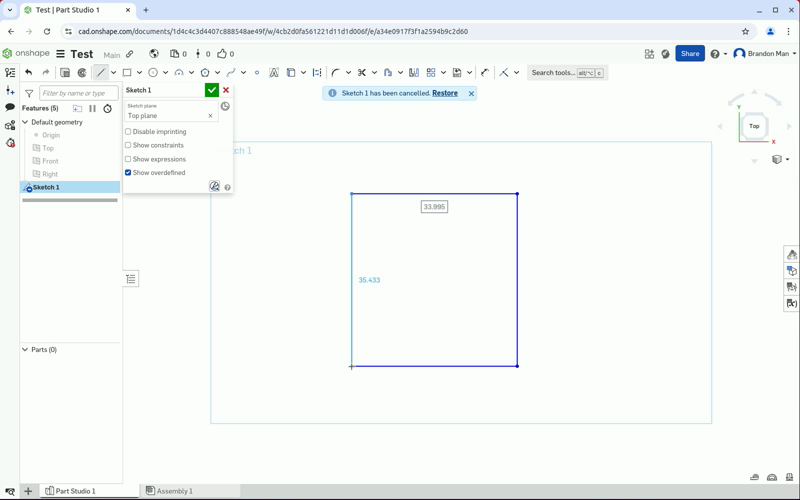
click(351, 366)
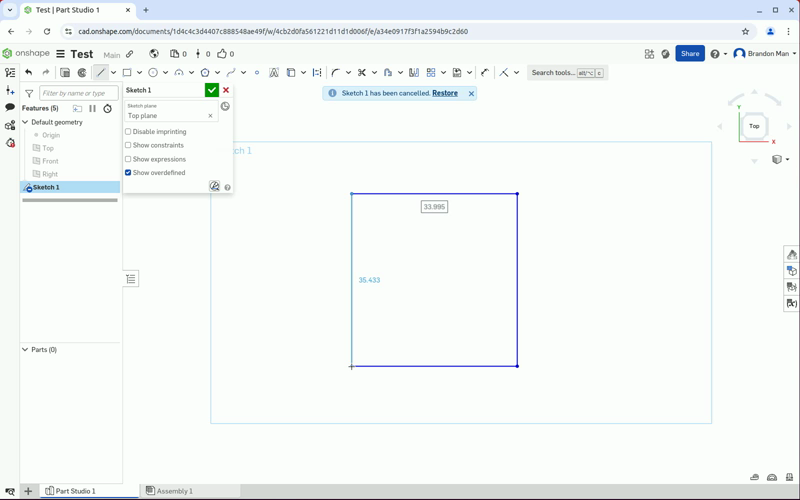
key(esc)
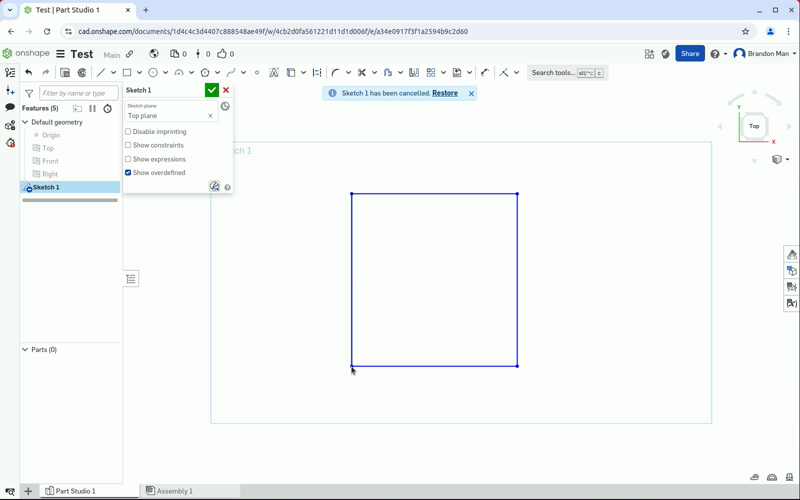
key(l)
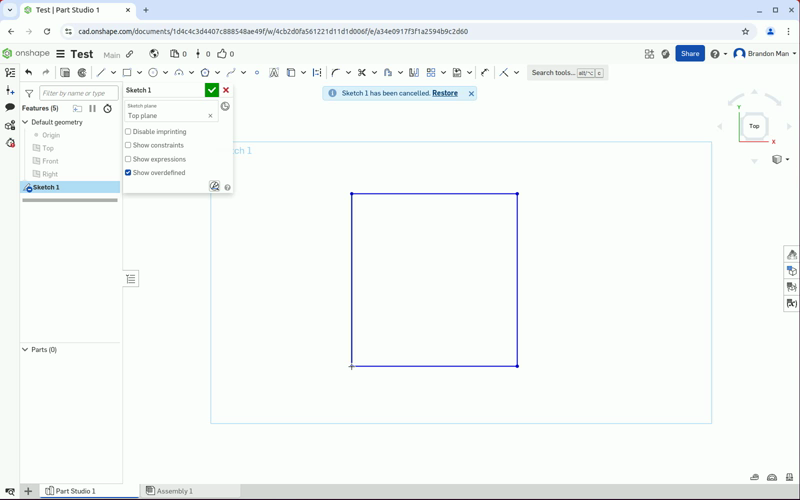
key_down(shift)
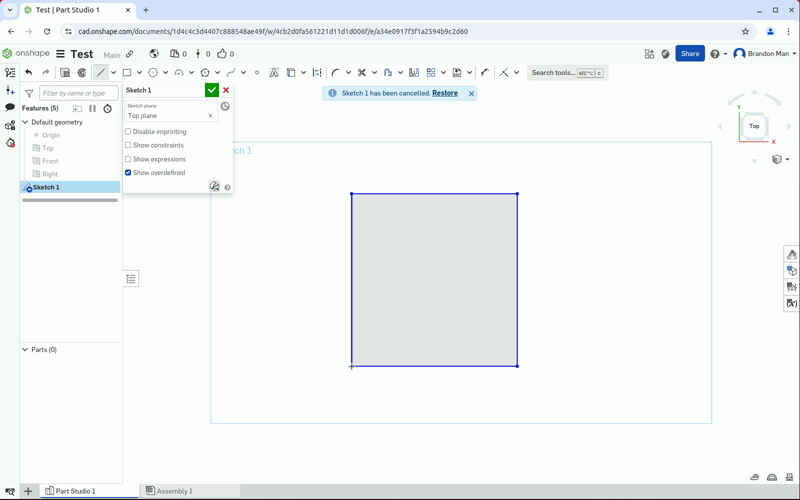
mouse_move(355, 362)
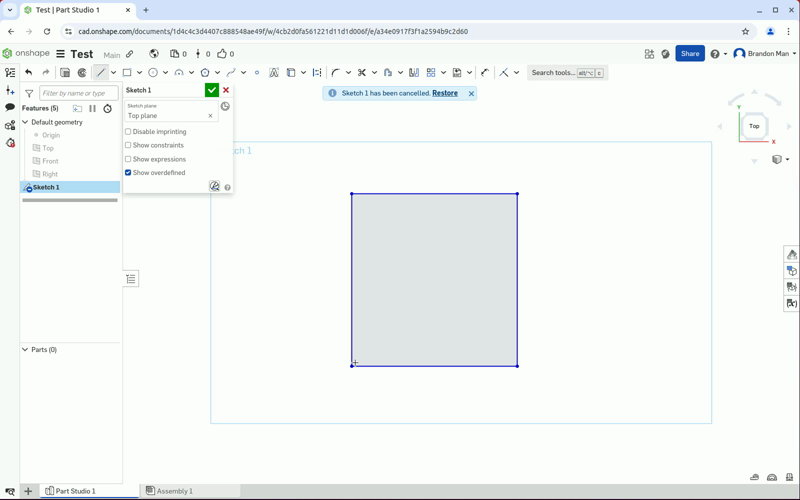
click(355, 362)
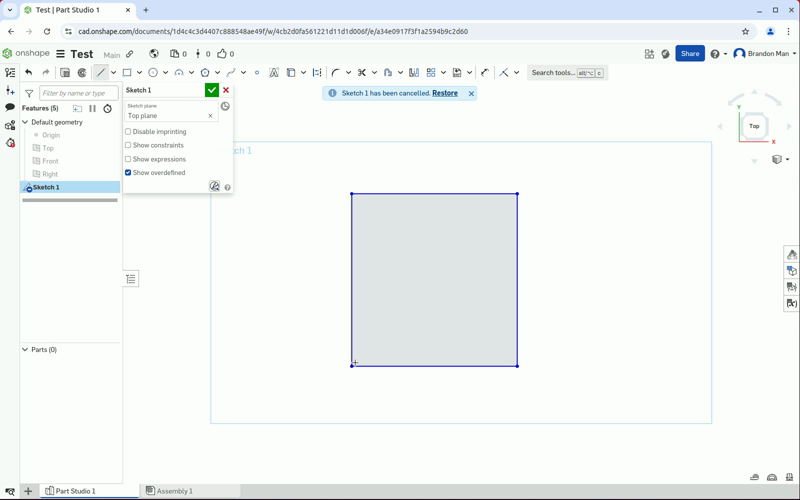
key_up(shift)
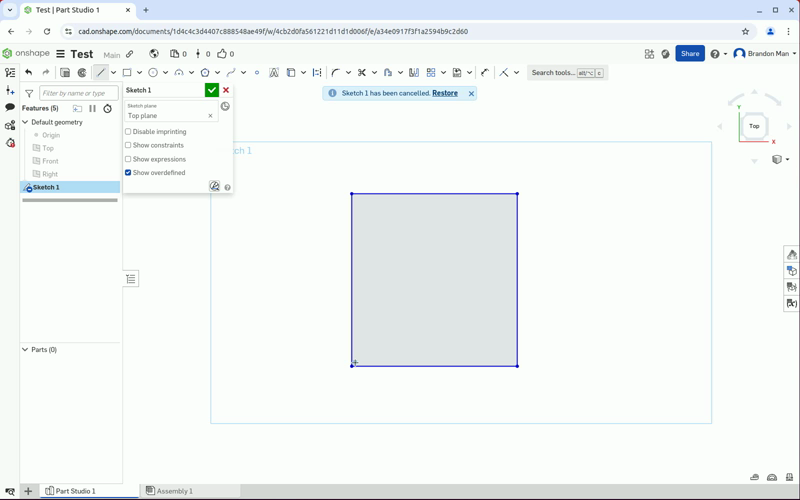
key_down(shift)
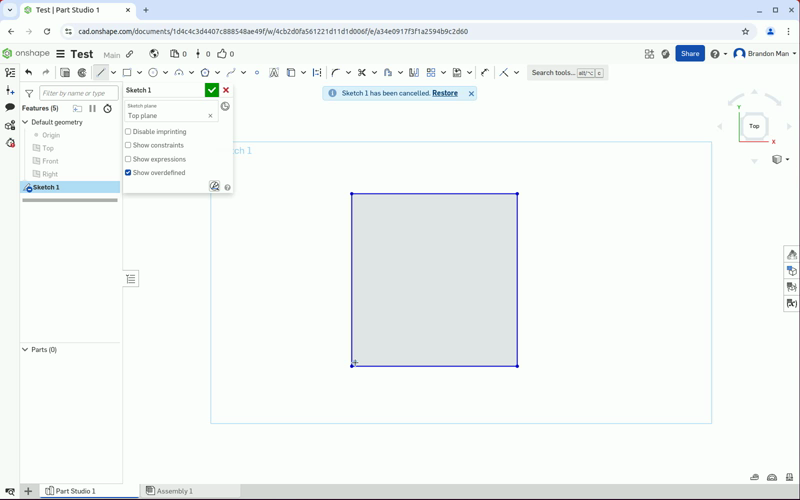
mouse_move(515, 362)
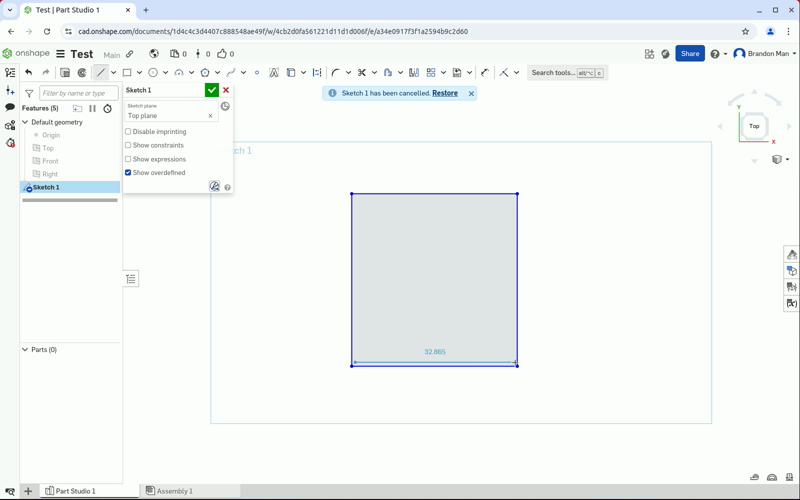
scroll(6)
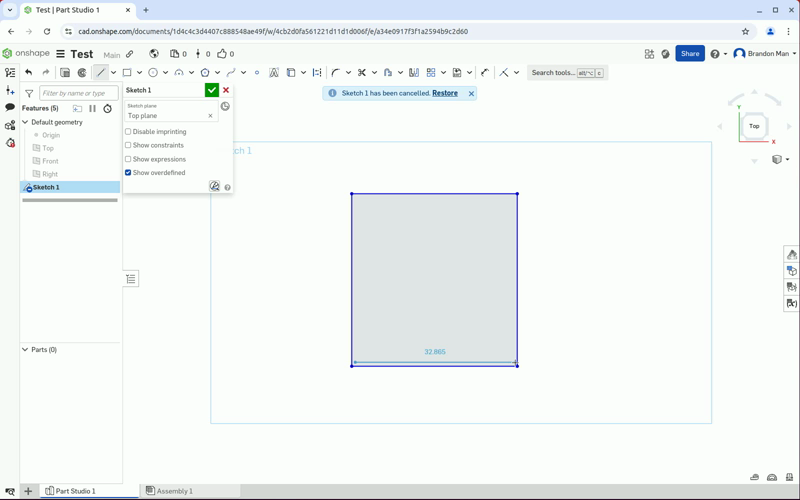
scroll(6)
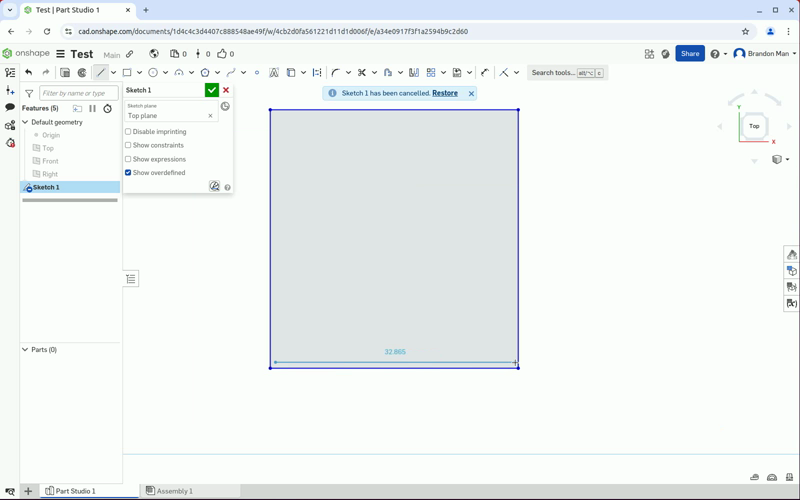
scroll(6)
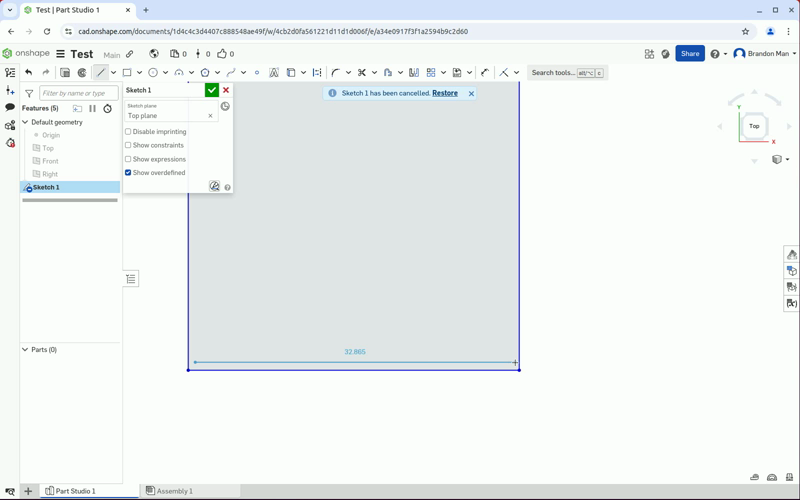
scroll(6)
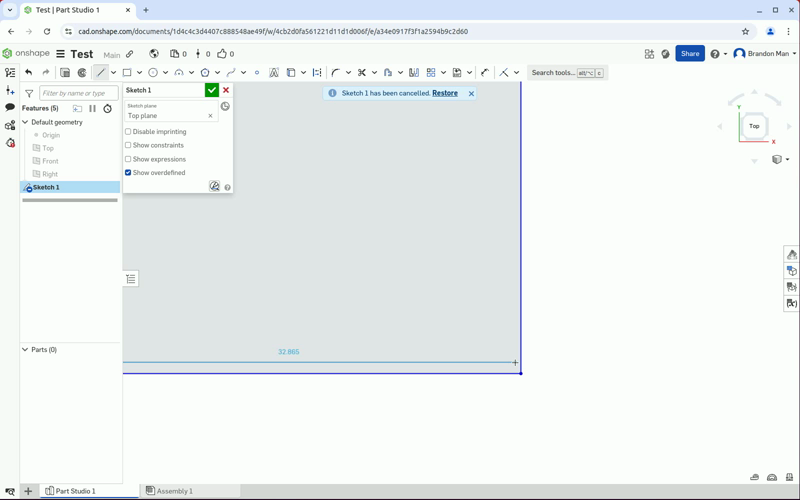
scroll(6)
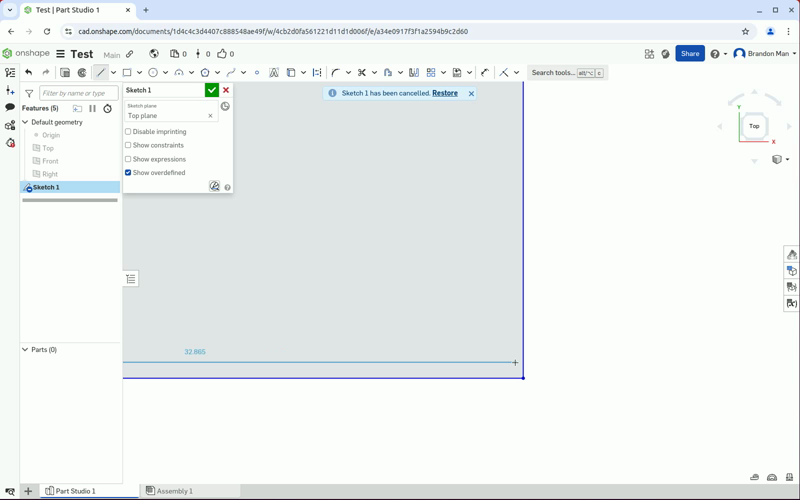
scroll(6)
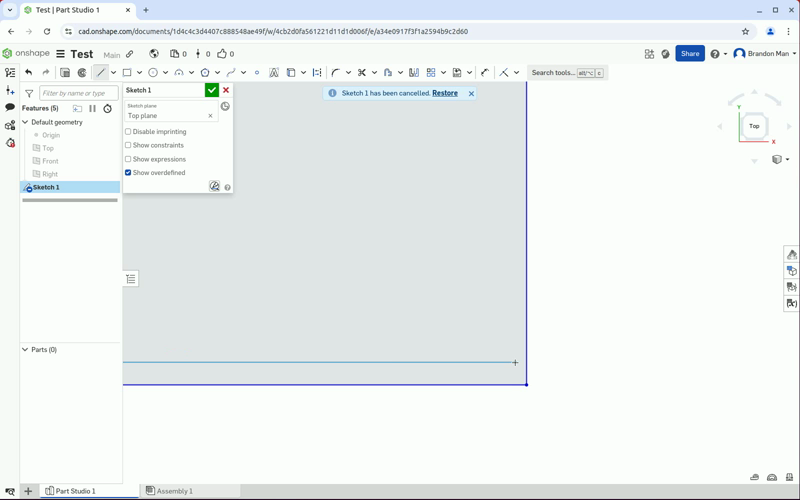
scroll(6)
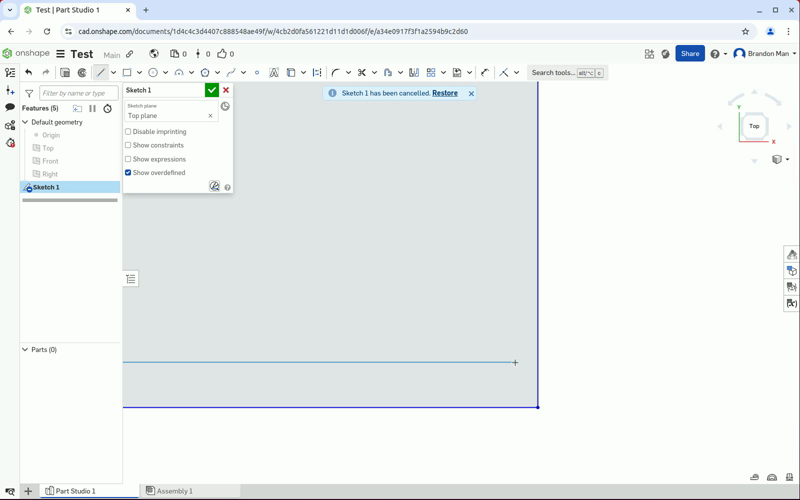
click(515, 362)
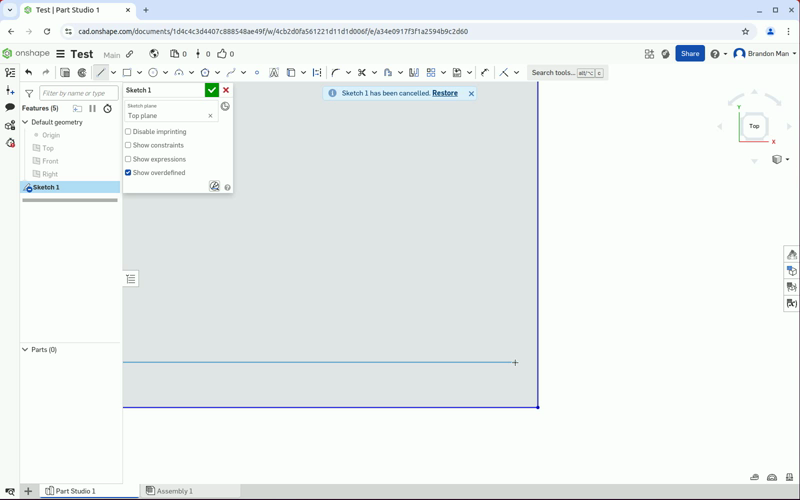
scroll(-6)
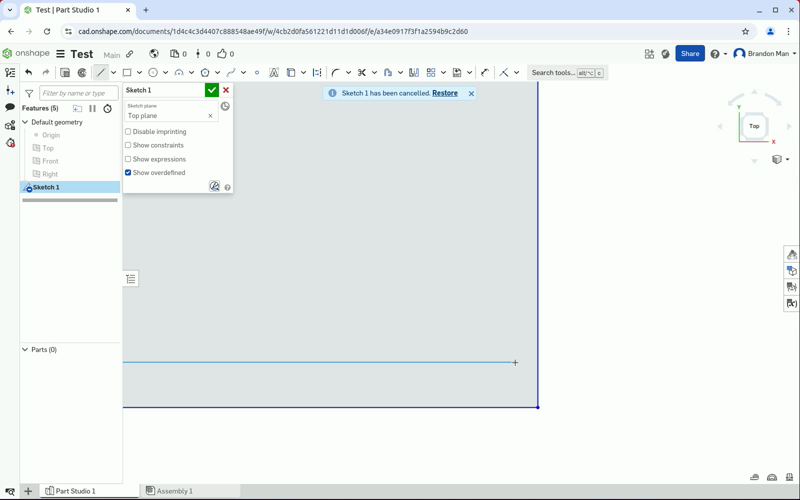
scroll(-6)
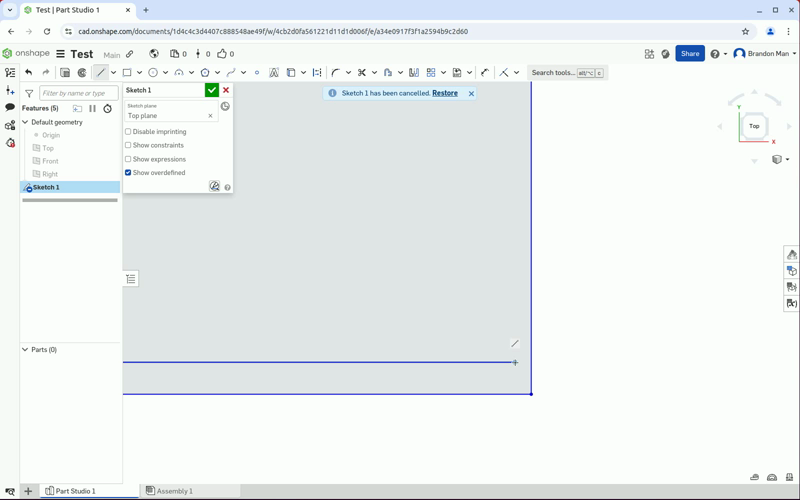
scroll(-6)
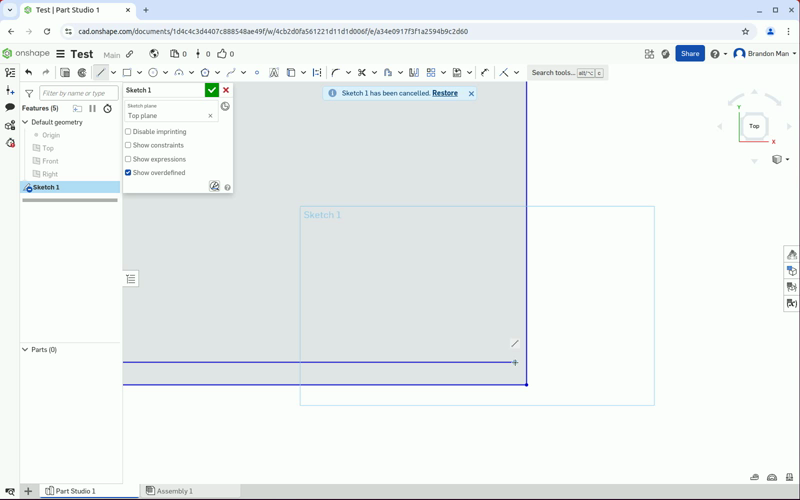
scroll(-6)
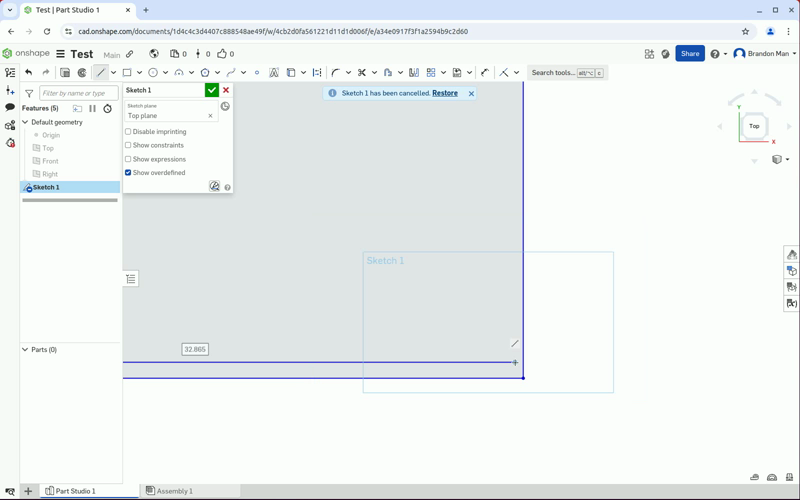
scroll(-6)
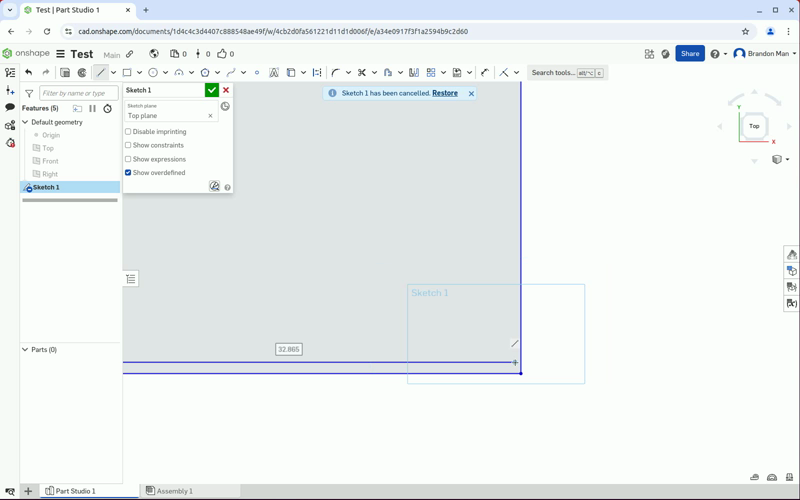
scroll(-6)
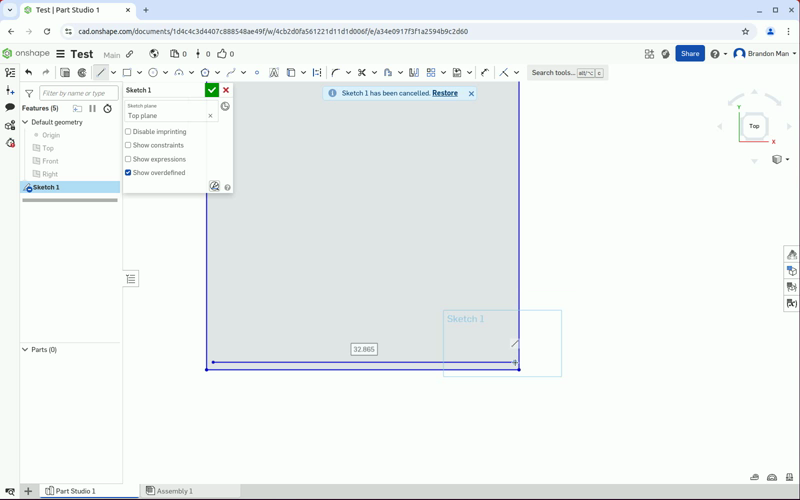
scroll(-6)
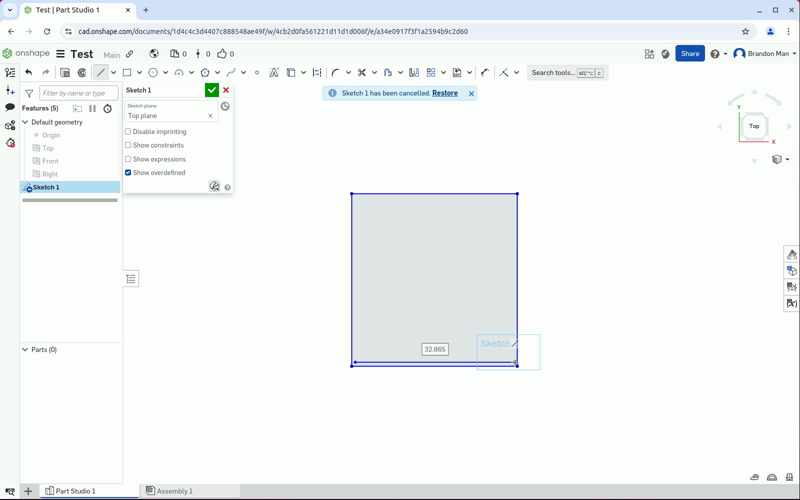
key_up(shift)
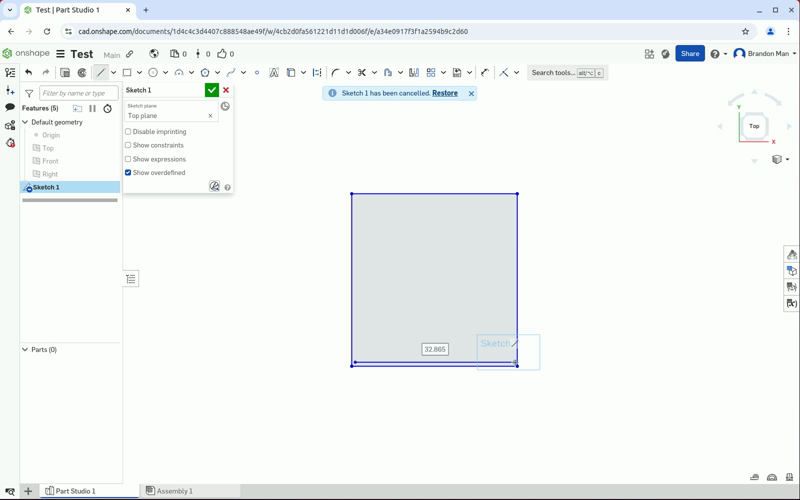
key_down(shift)
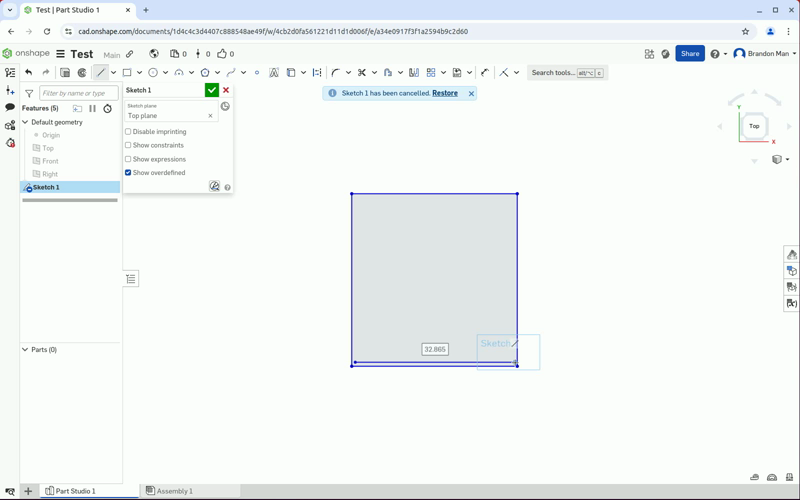
mouse_move(515, 197)
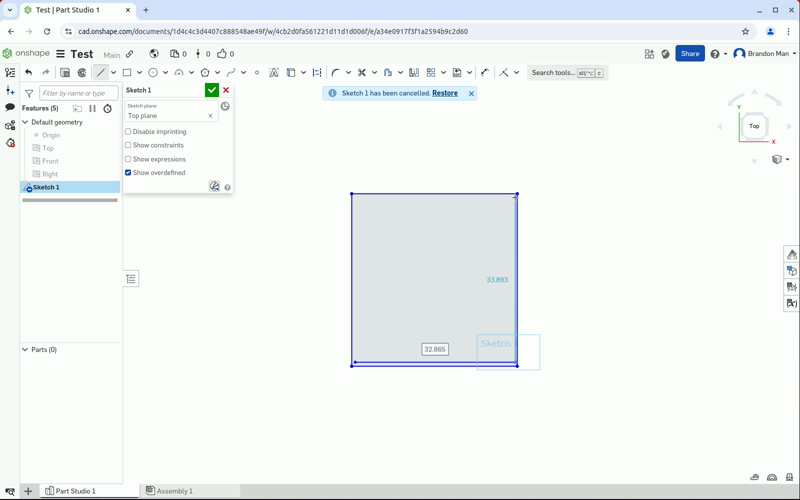
scroll(6)
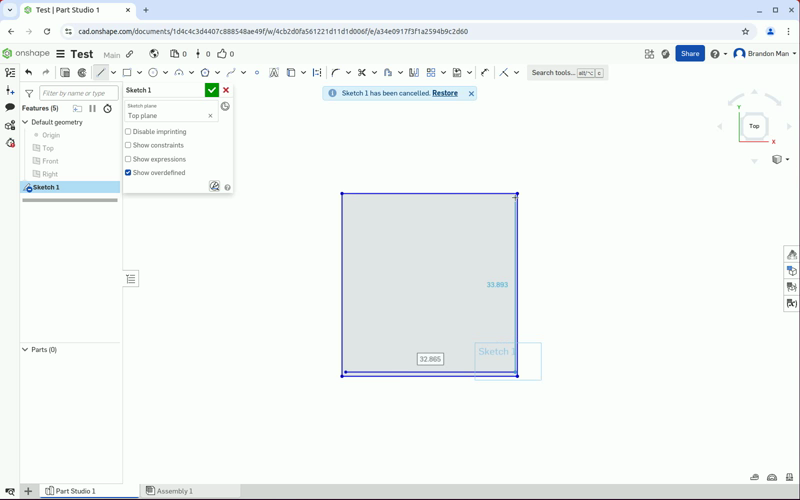
scroll(6)
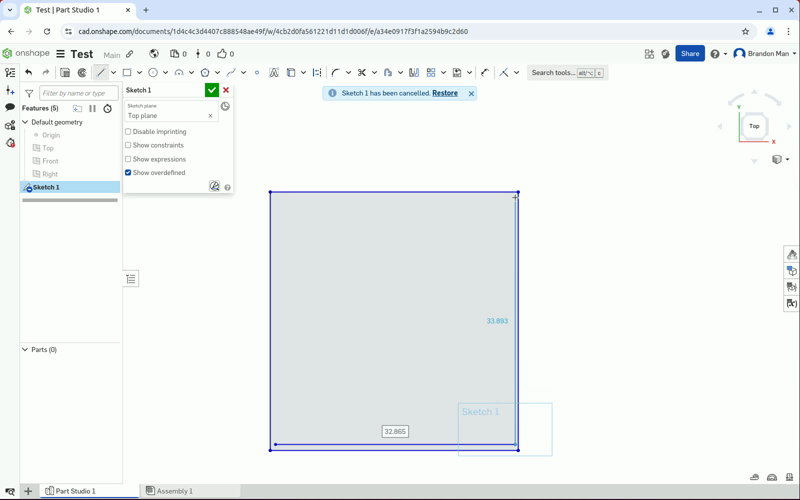
scroll(6)
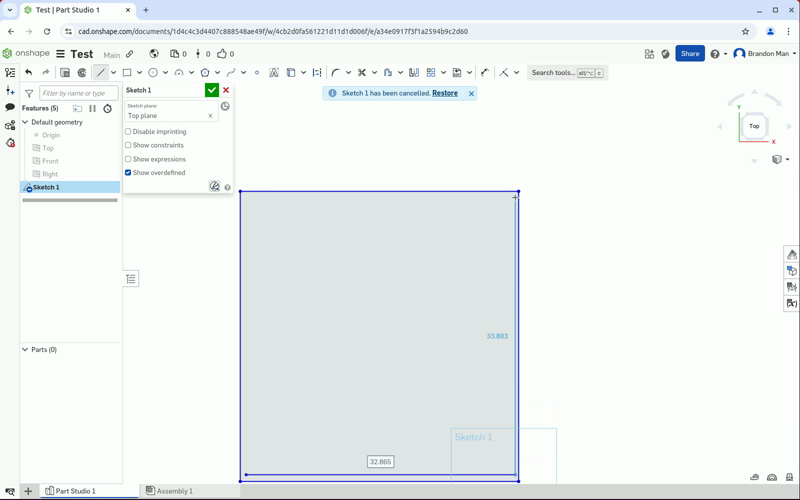
scroll(6)
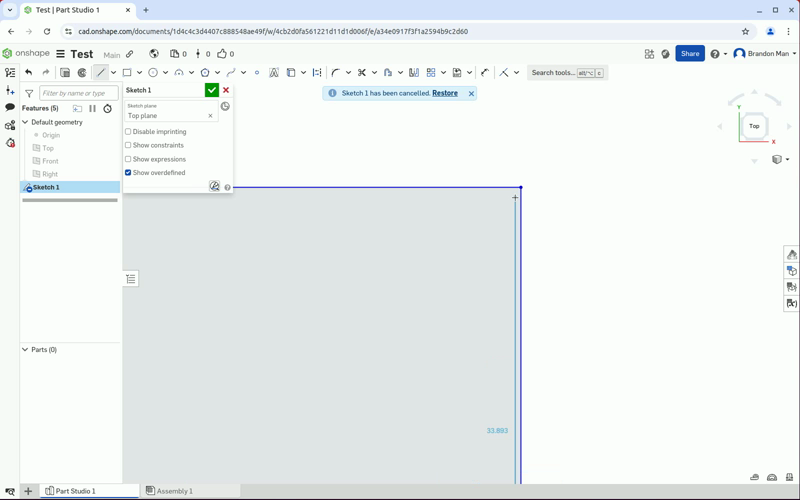
scroll(6)
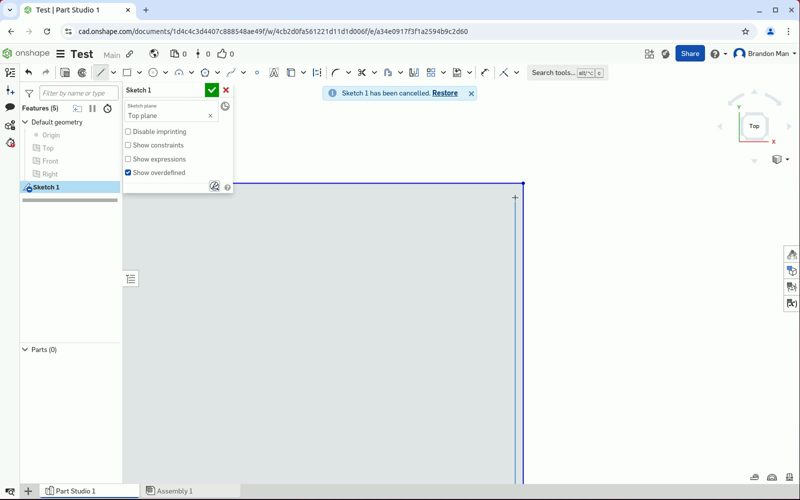
scroll(6)
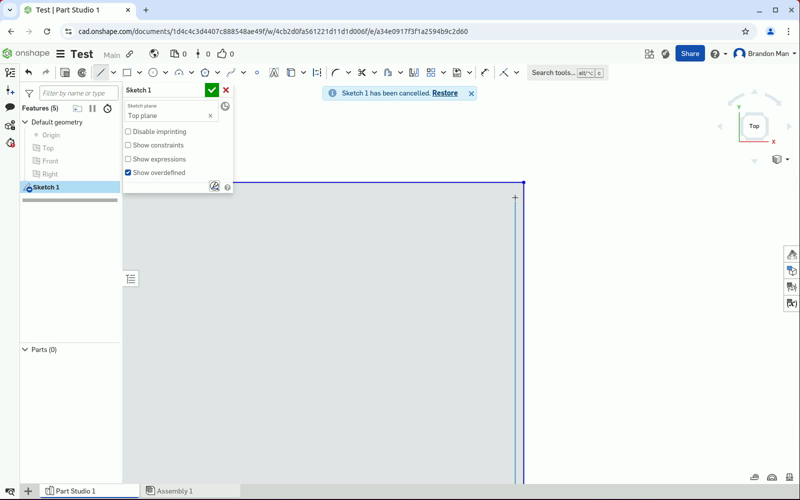
scroll(6)
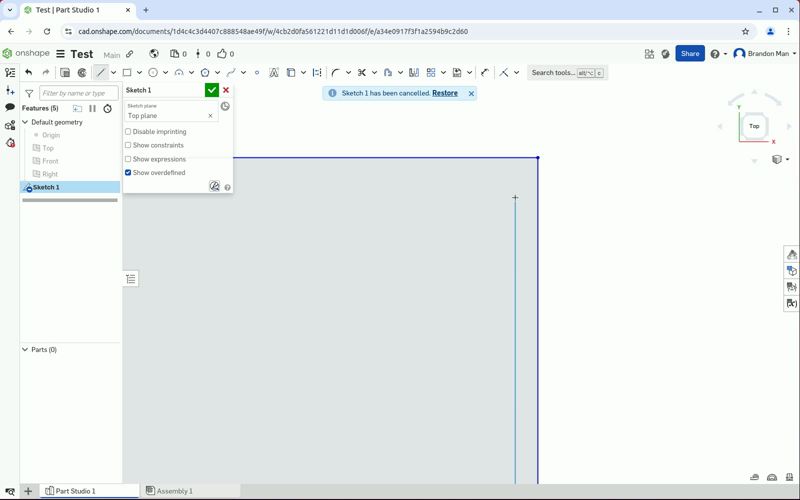
click(515, 197)
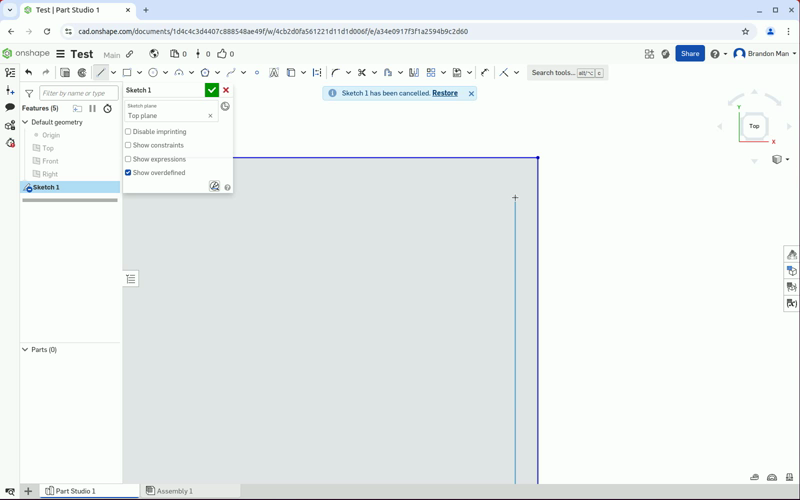
scroll(-6)
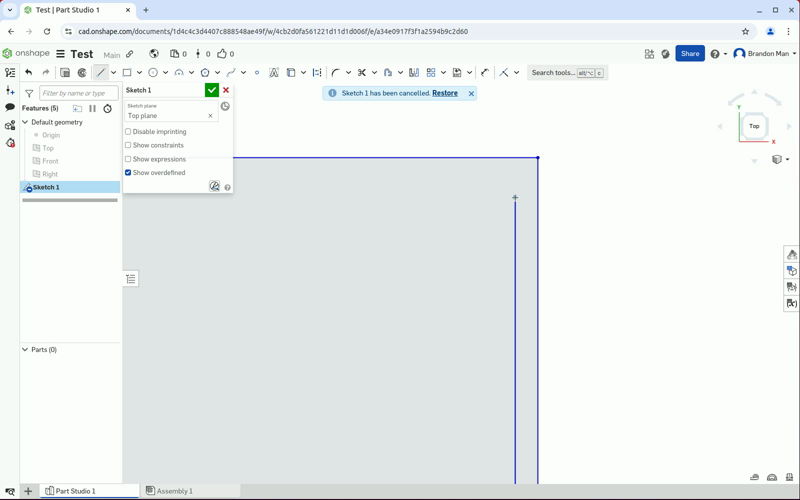
scroll(-6)
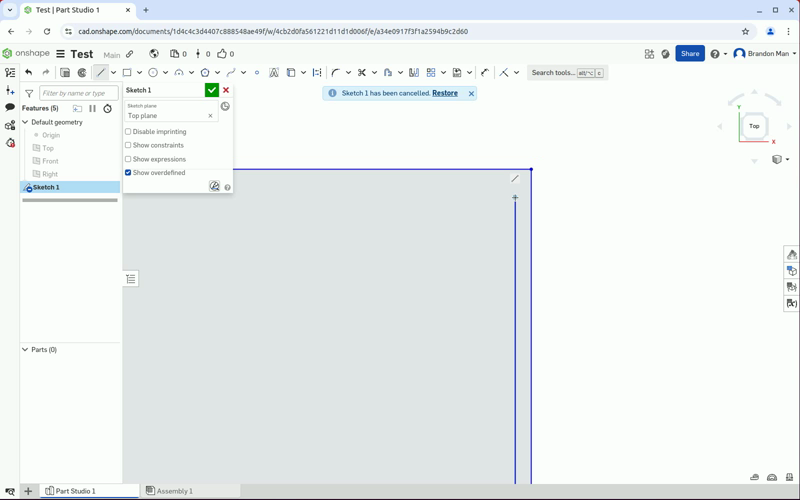
scroll(-6)
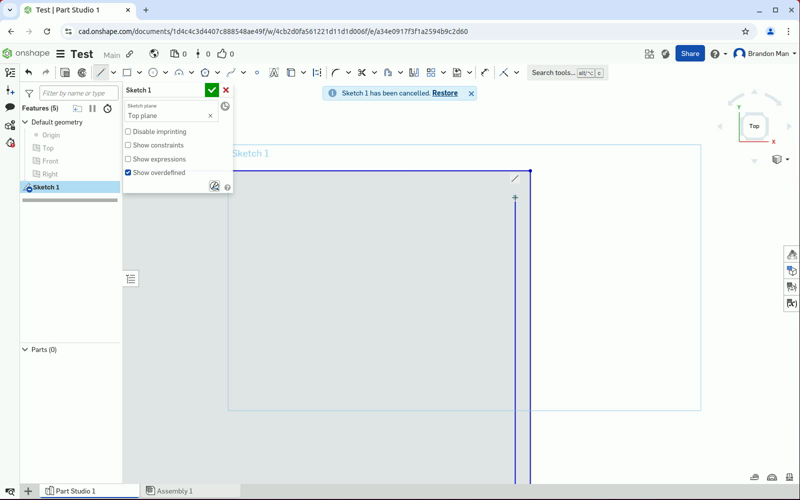
scroll(-6)
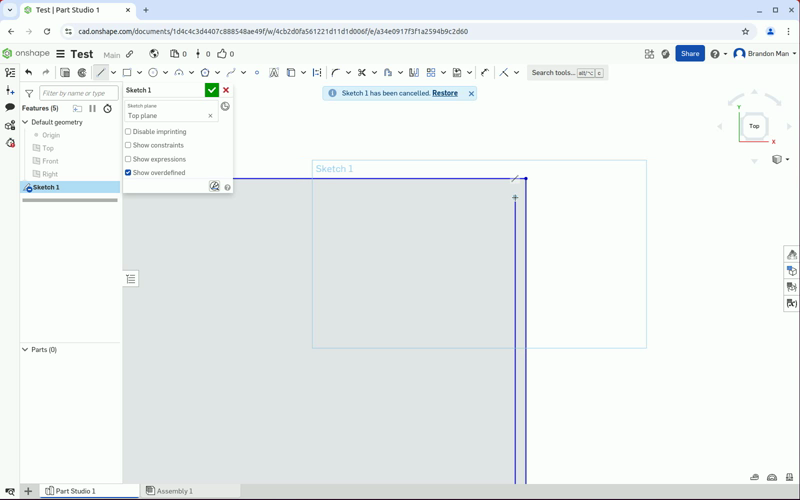
scroll(-6)
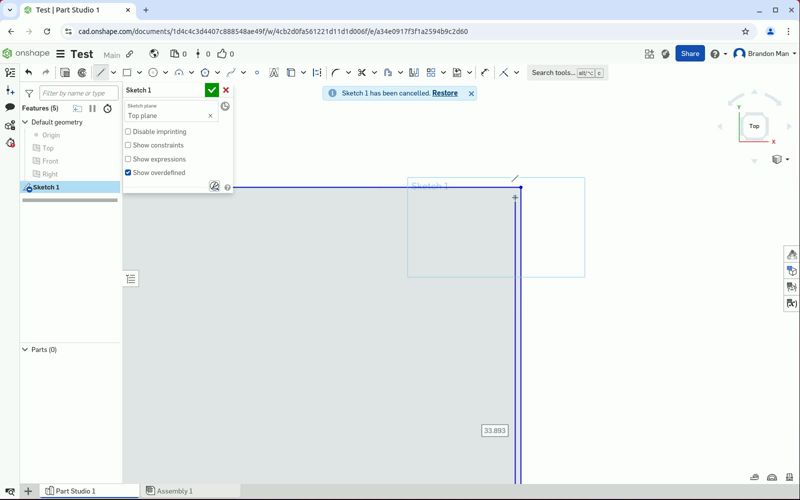
scroll(-6)
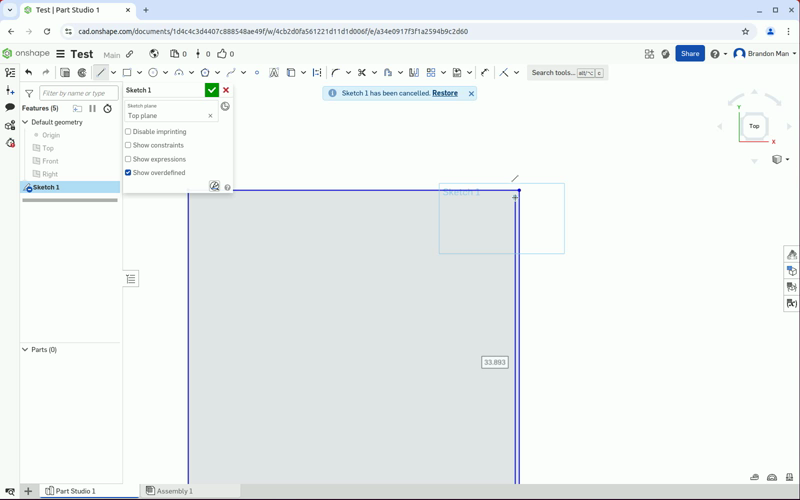
scroll(-6)
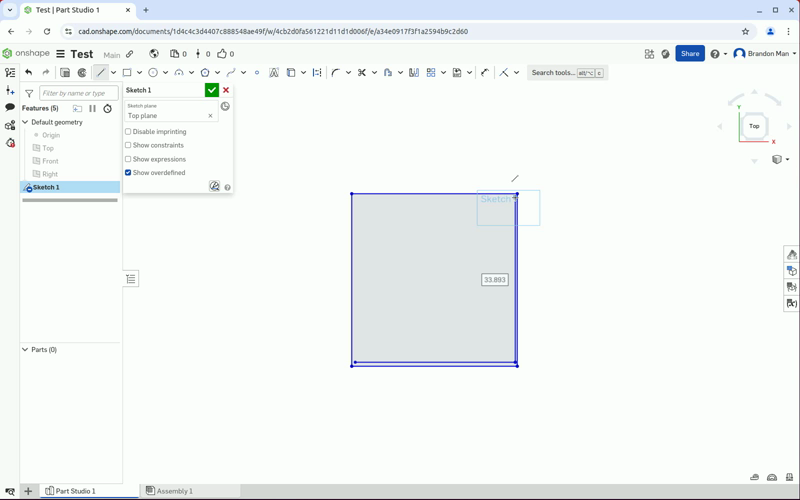
key_up(shift)
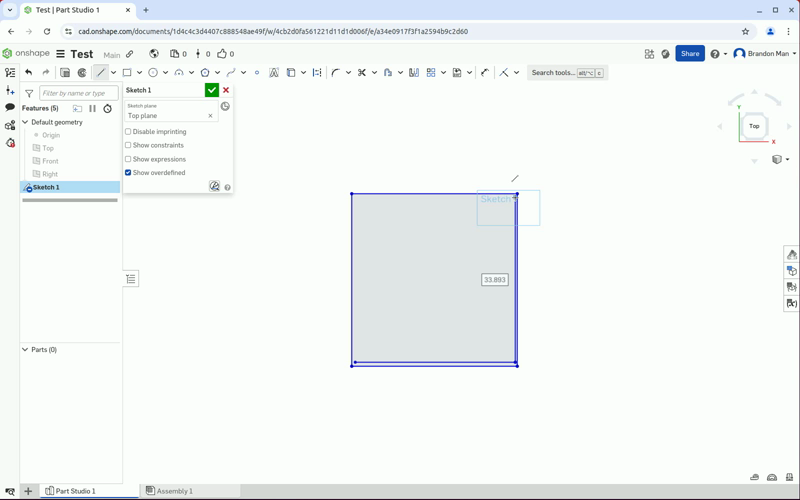
key_down(shift)
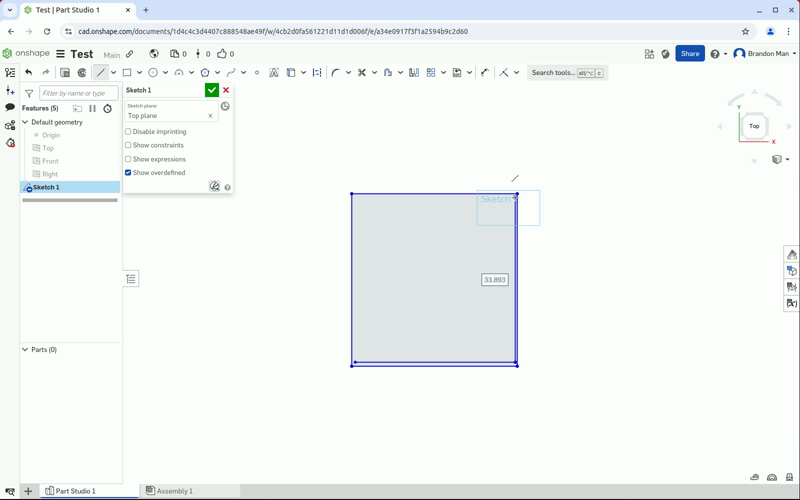
mouse_move(355, 197)
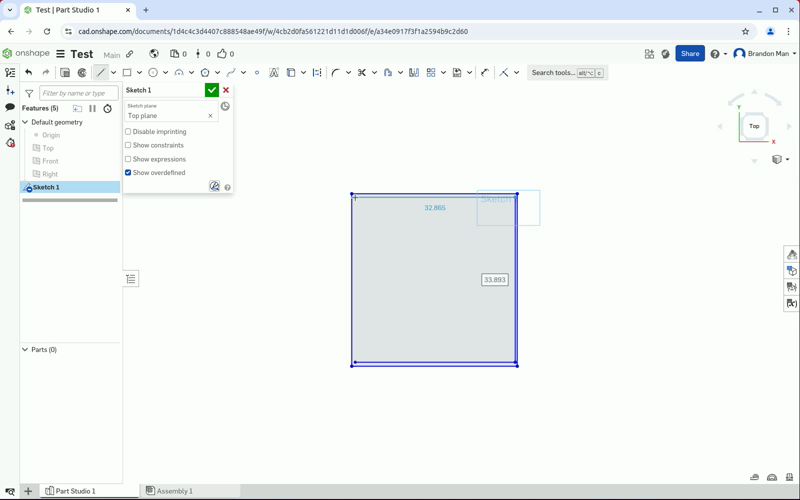
click(355, 197)
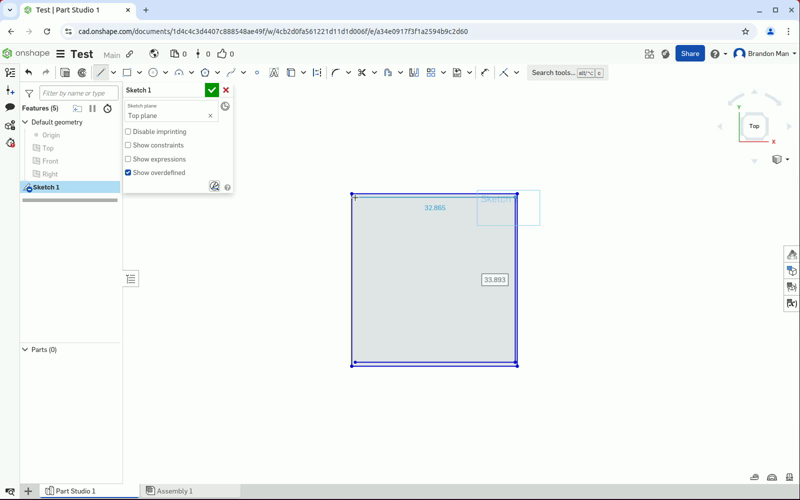
key_up(shift)
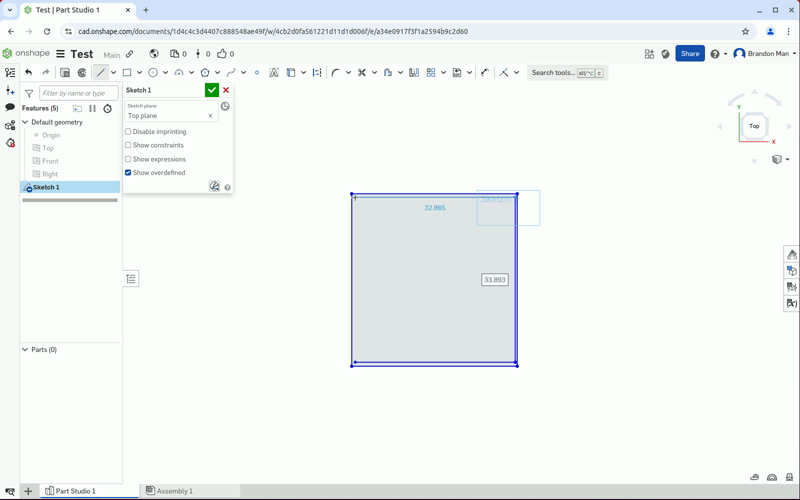
key_down(shift)
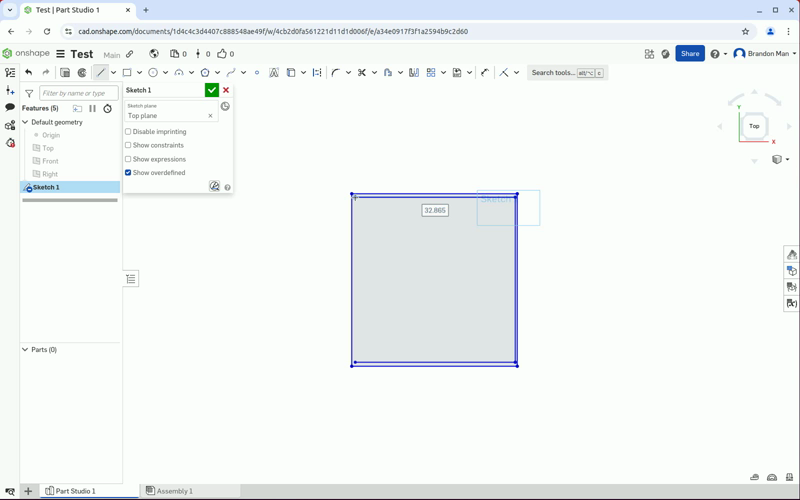
mouse_move(355, 362)
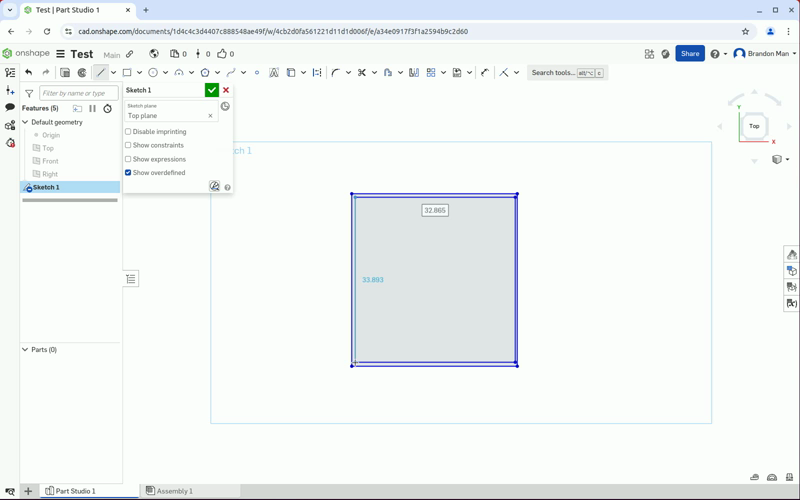
key_up(shift)
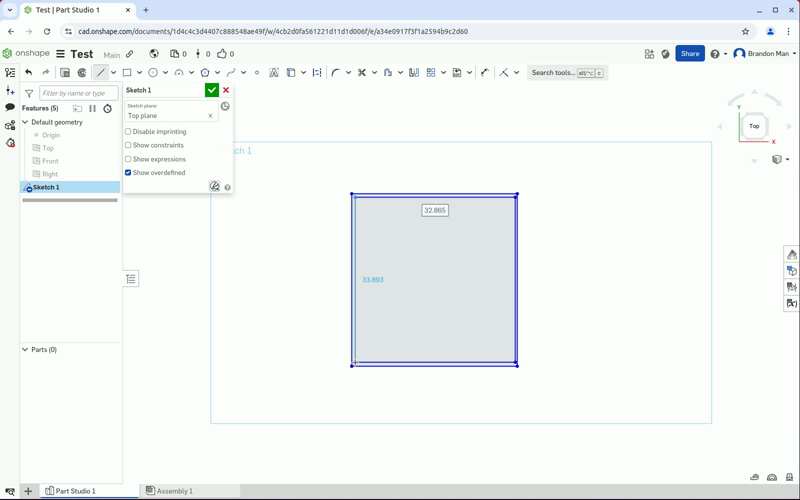
click(355, 362)
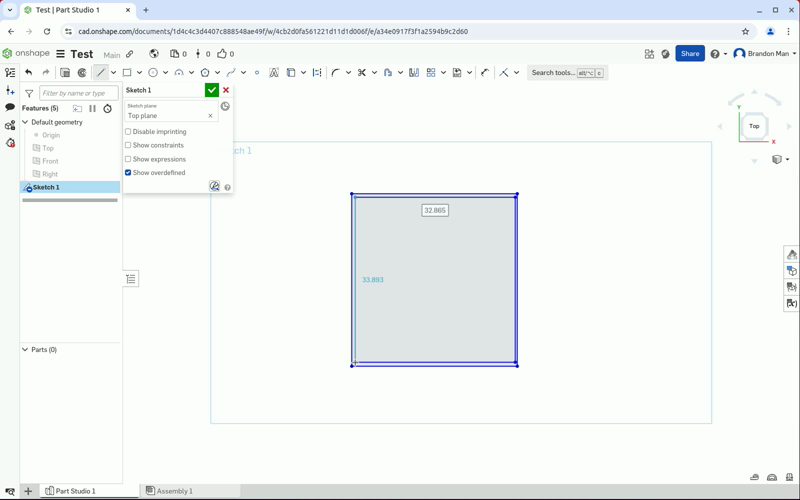
key(esc)
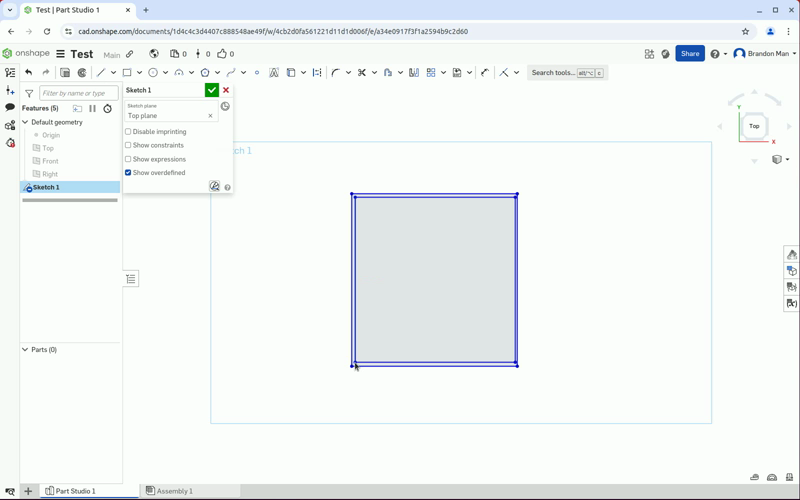
mouse_move(491, 364)
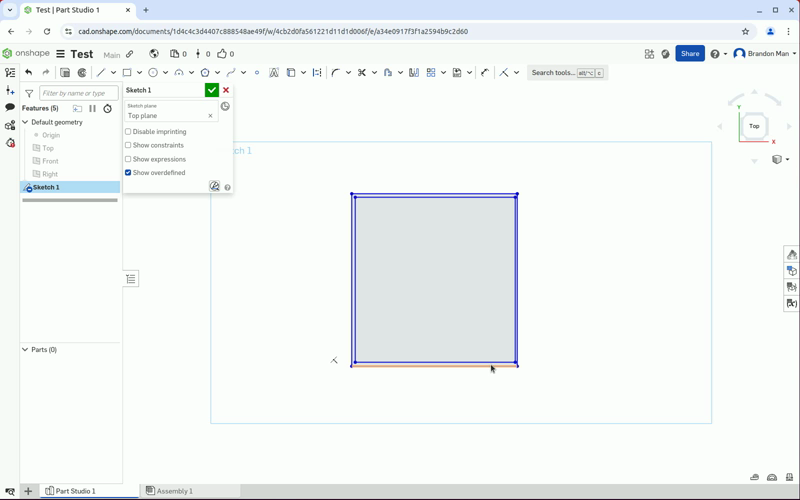
click(491, 364)
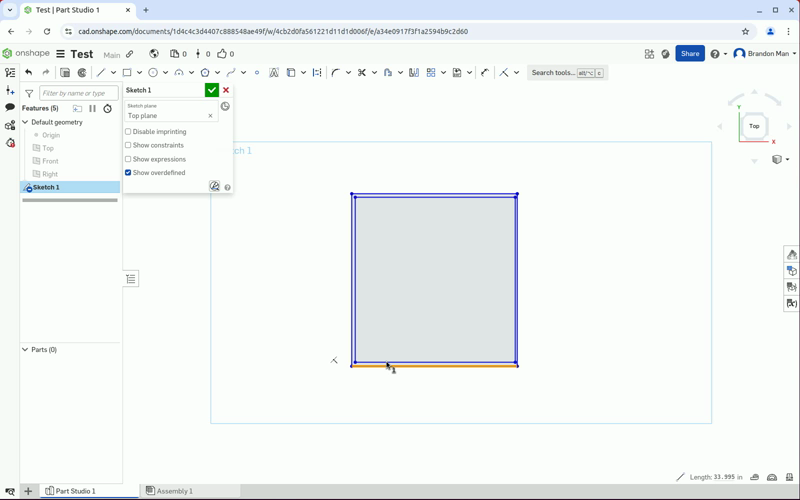
mouse_move(73, 352)
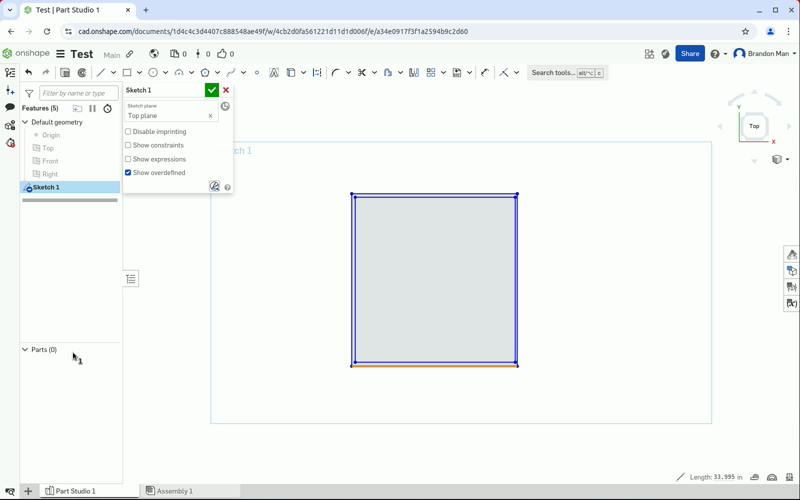
key(shift+y)
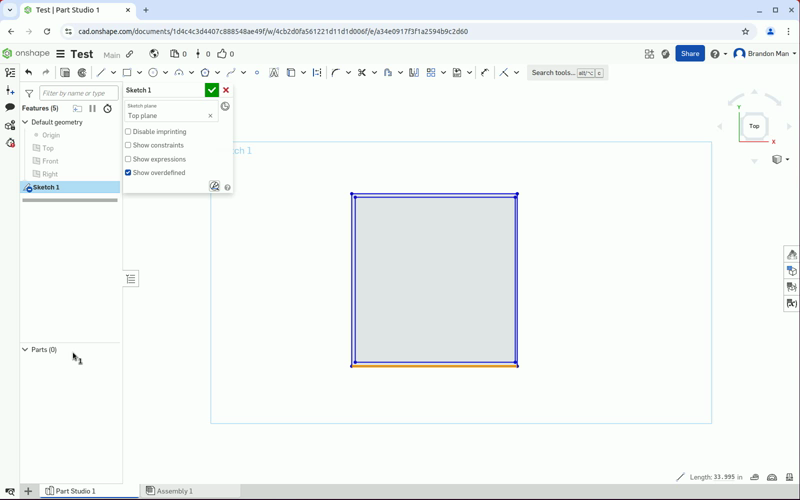
key(shift+e)
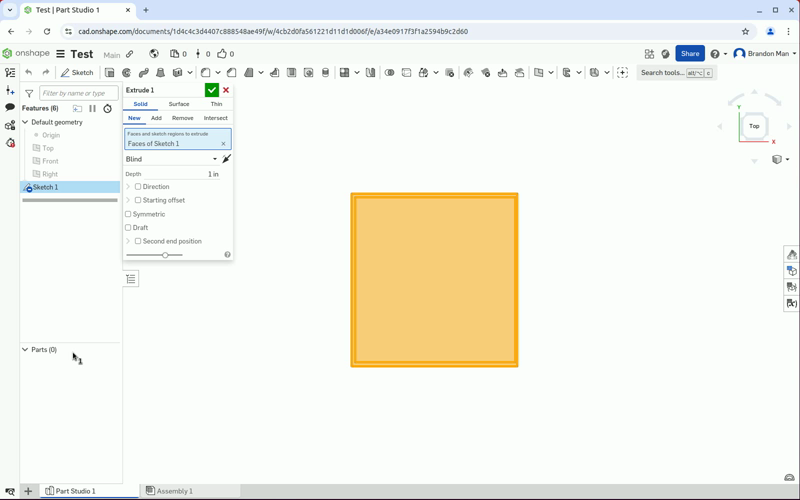
mouse_move(143, 106)
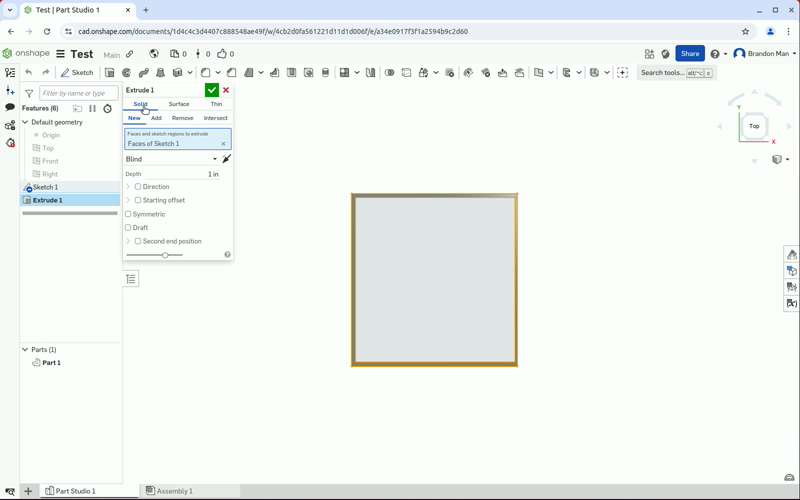
click(143, 106)
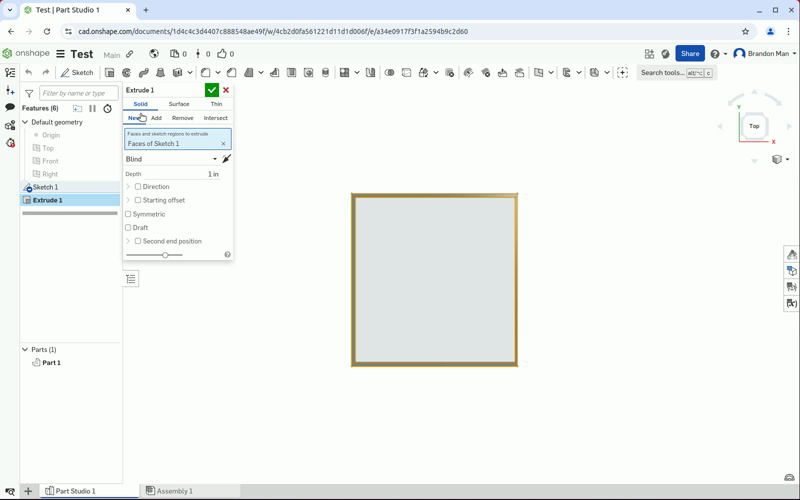
mouse_move(137, 120)
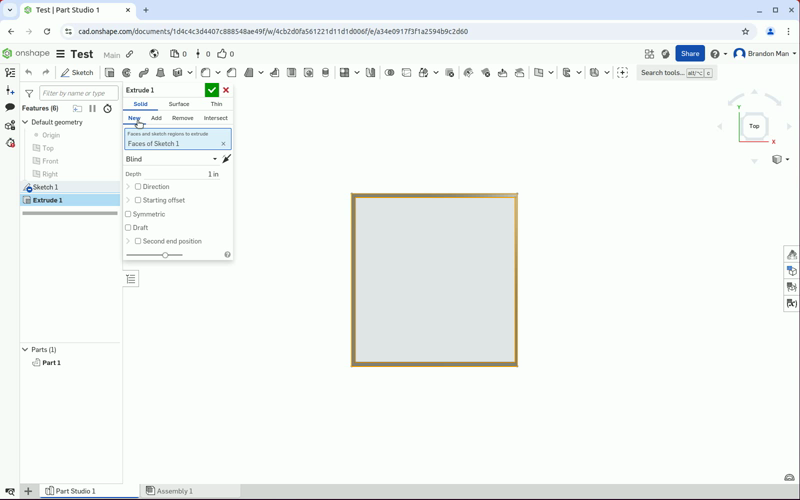
click(137, 120)
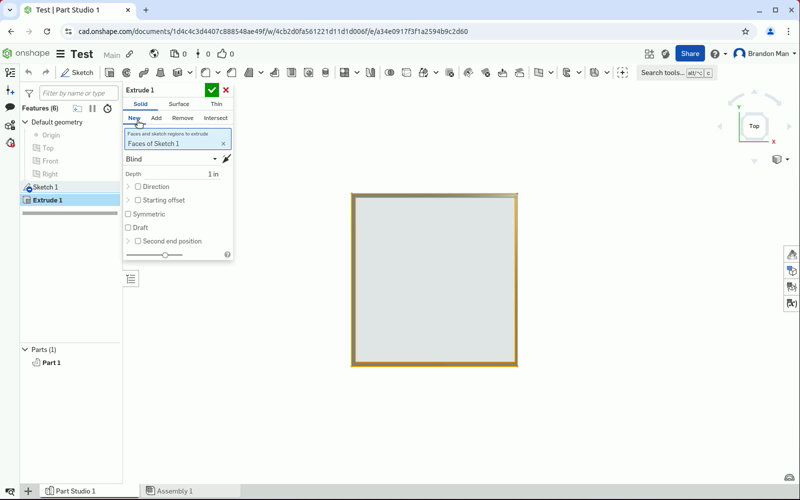
key(tab, 4)
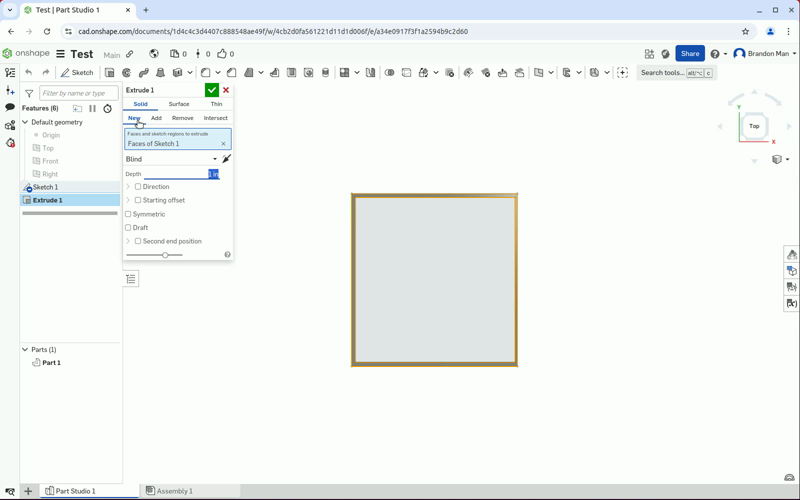
text(3.37)
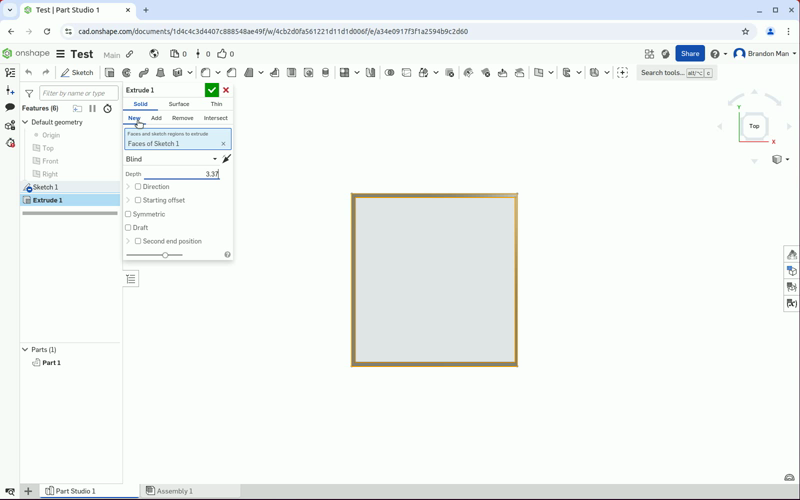
key(enter)
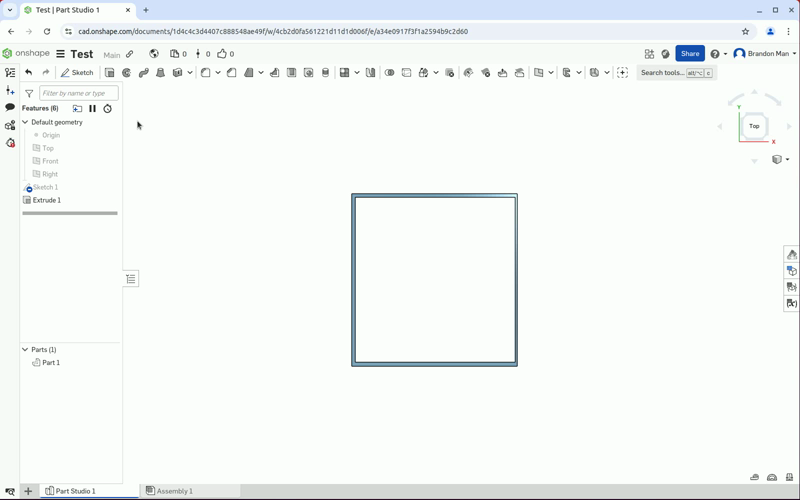
key(shift+h)
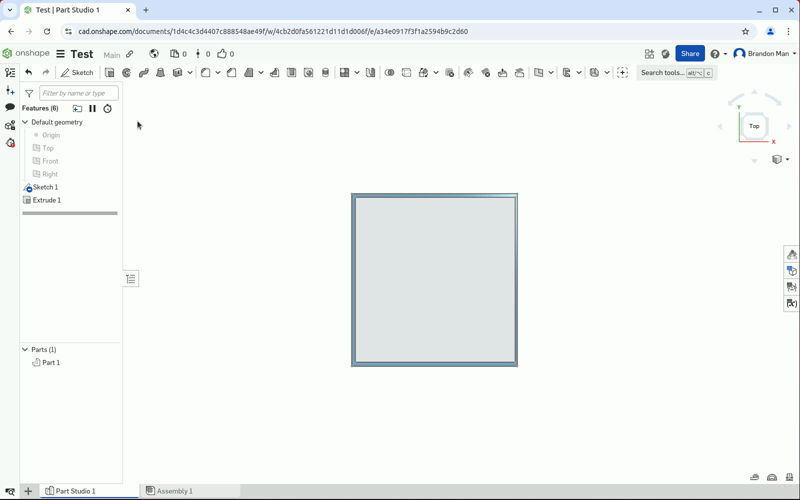
key(shift+h)
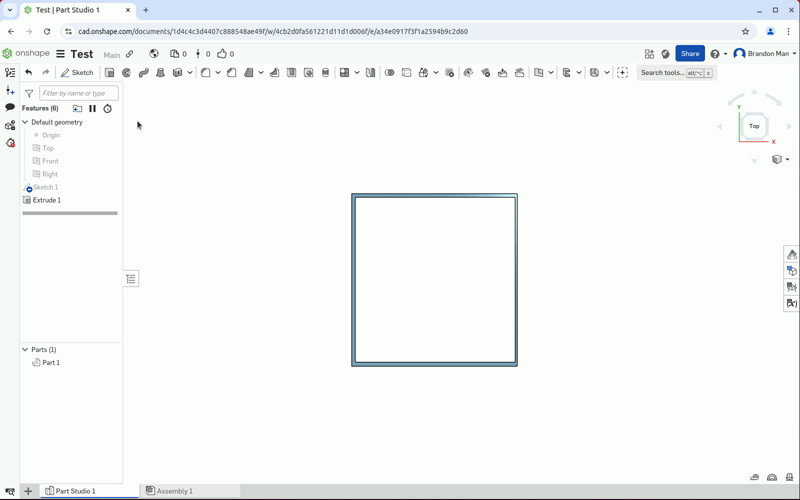
mouse_move(73, 189)
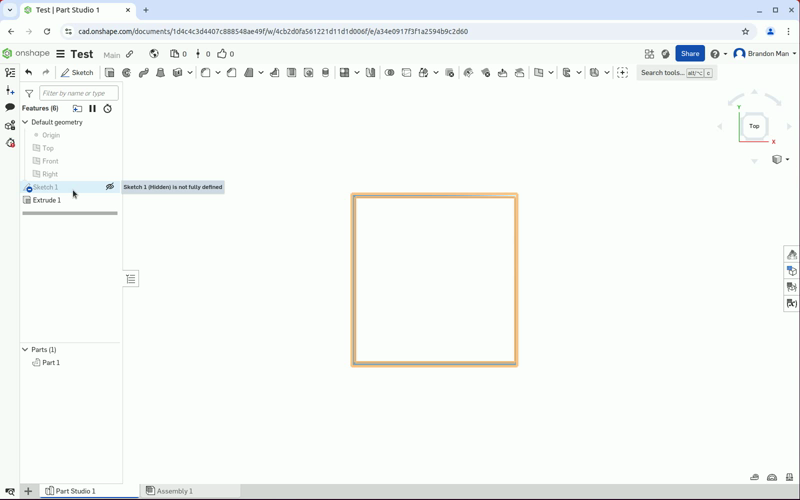
click(73, 189)
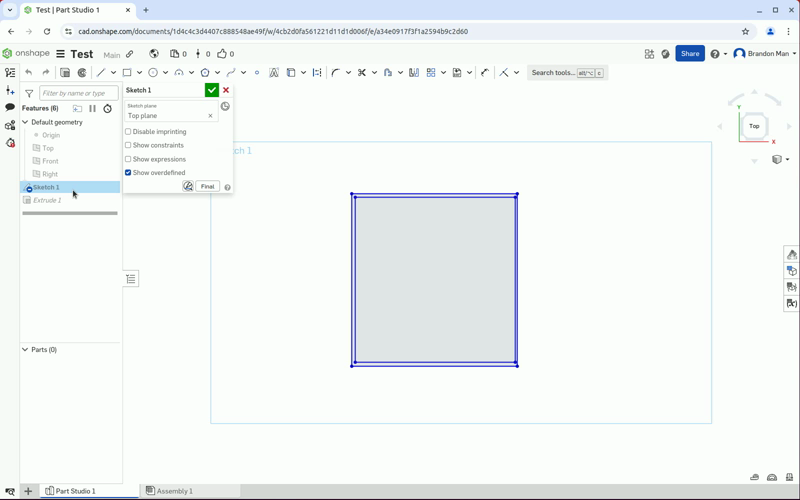
mouse_move(229, 92)
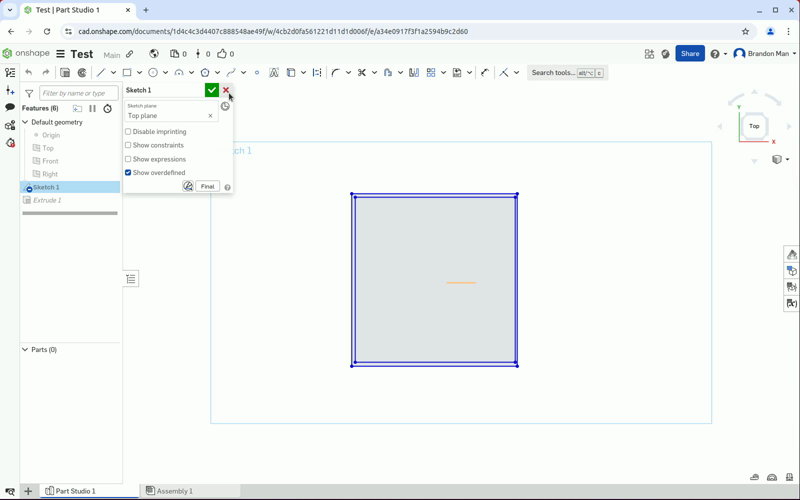
click(229, 92)
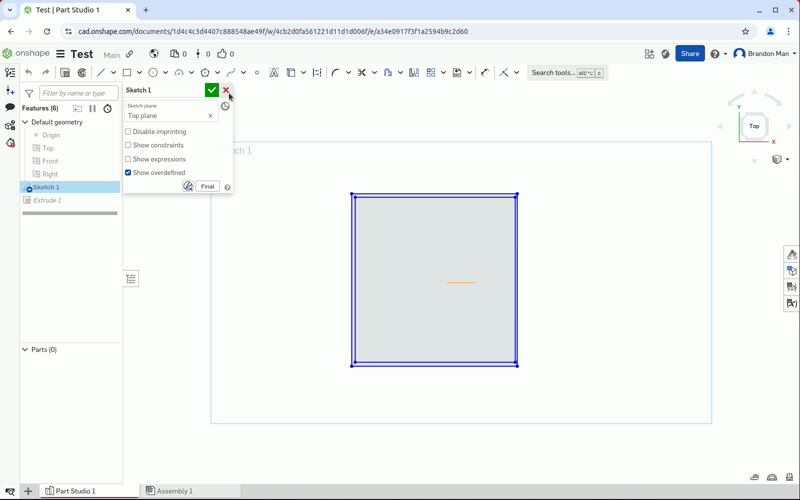
key(shift+s)
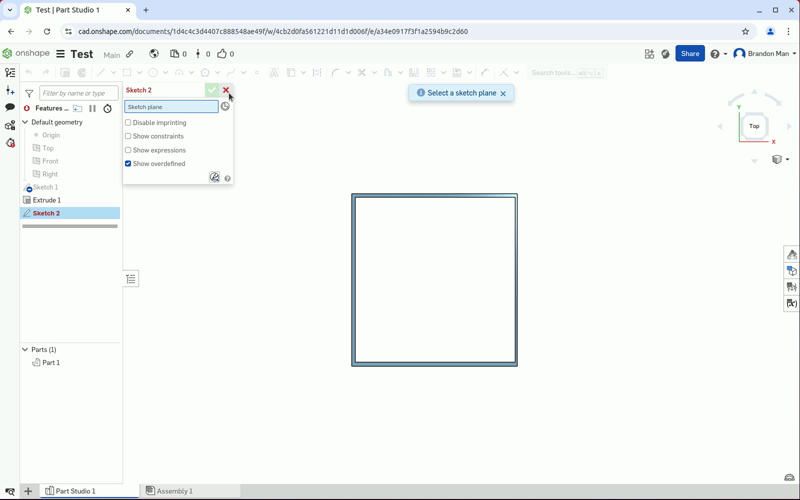
mouse_move(73, 150)
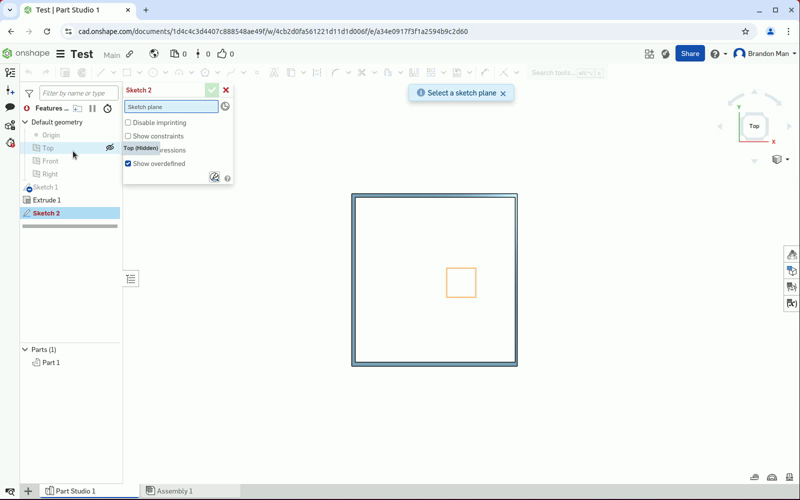
click(73, 150)
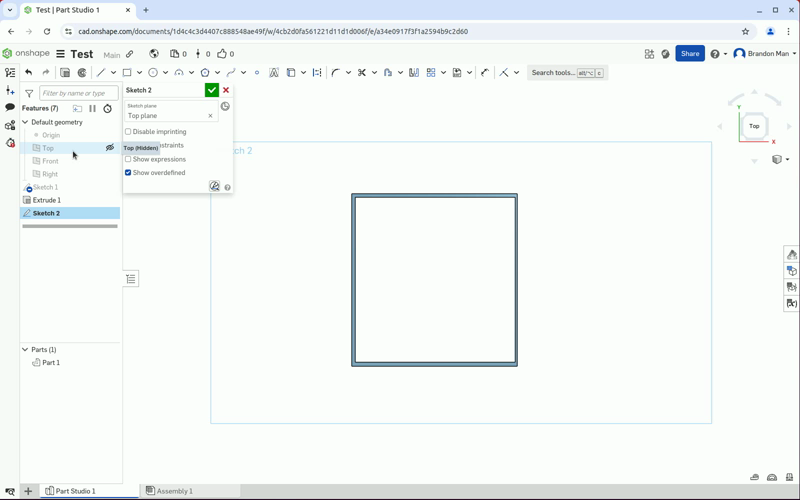
mouse_move(73, 352)
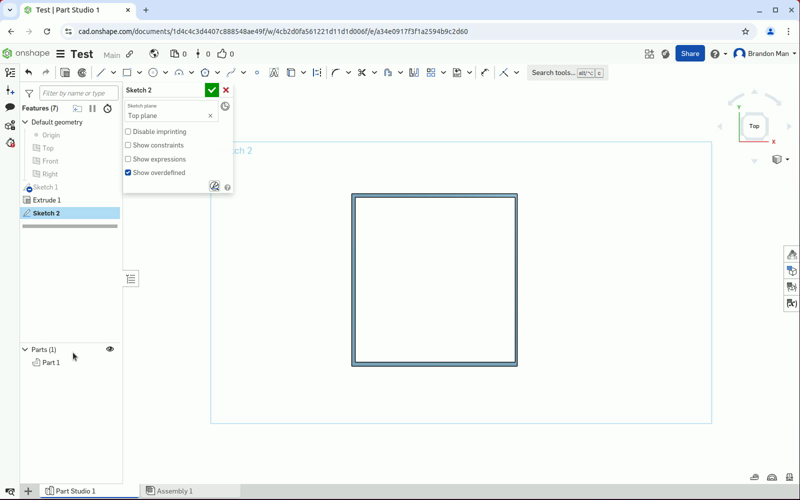
key(y)
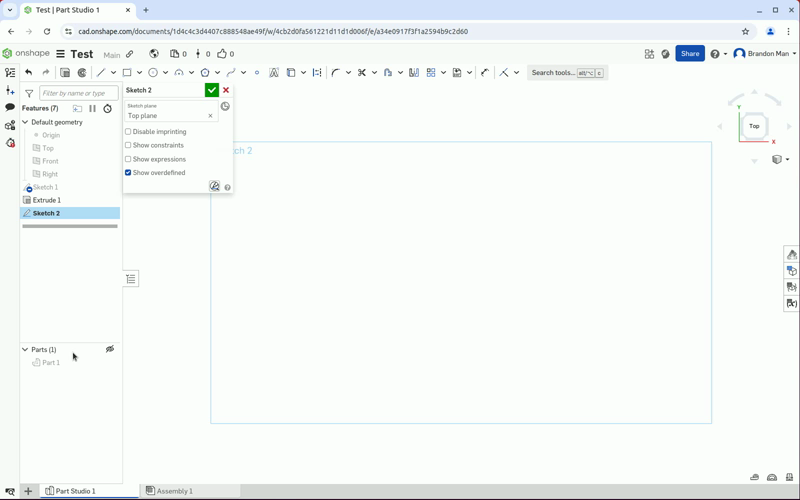
key(l)
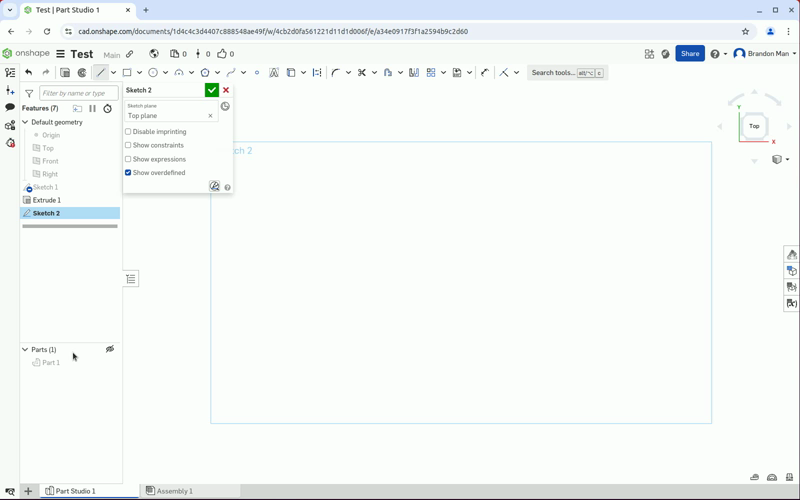
key_down(shift)
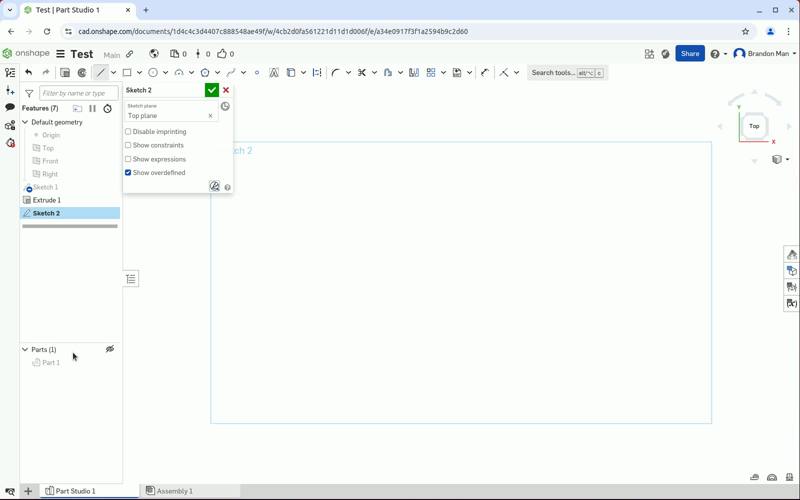
mouse_move(348, 369)
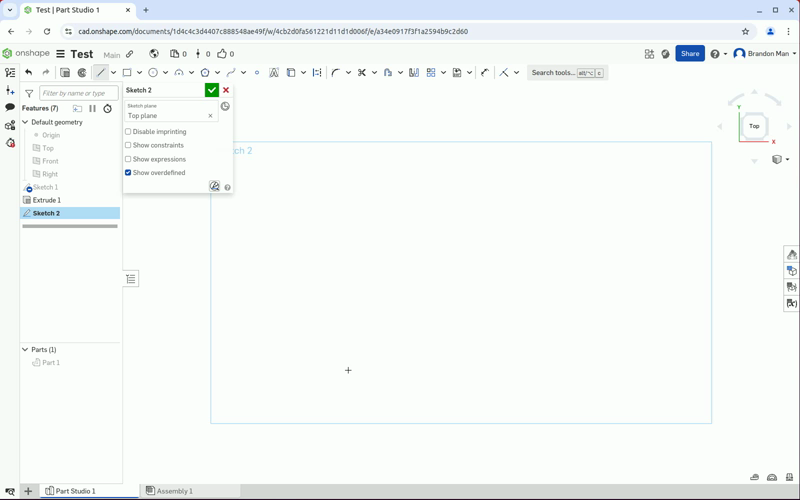
click(348, 369)
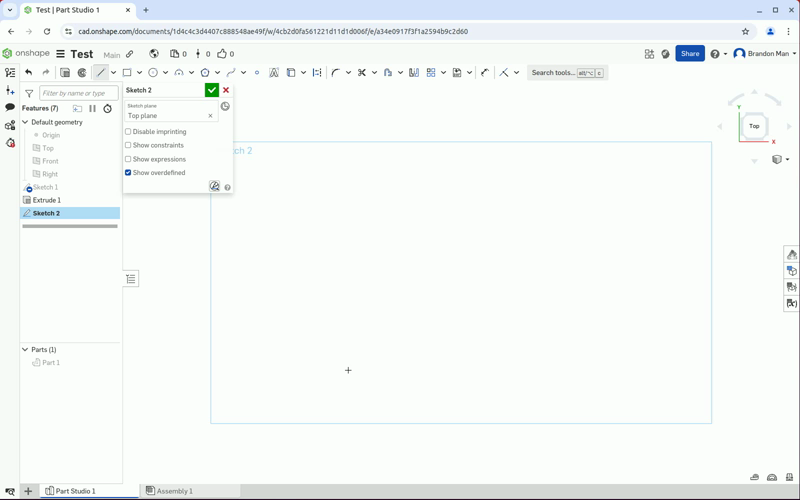
key_up(shift)
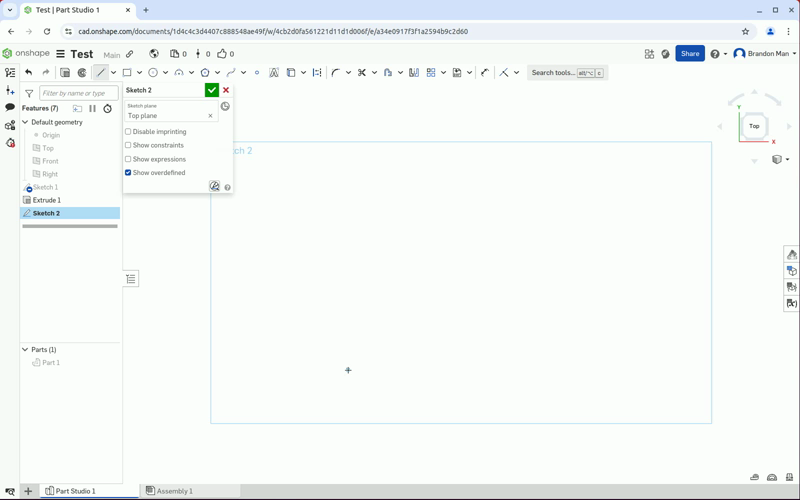
key_down(shift)
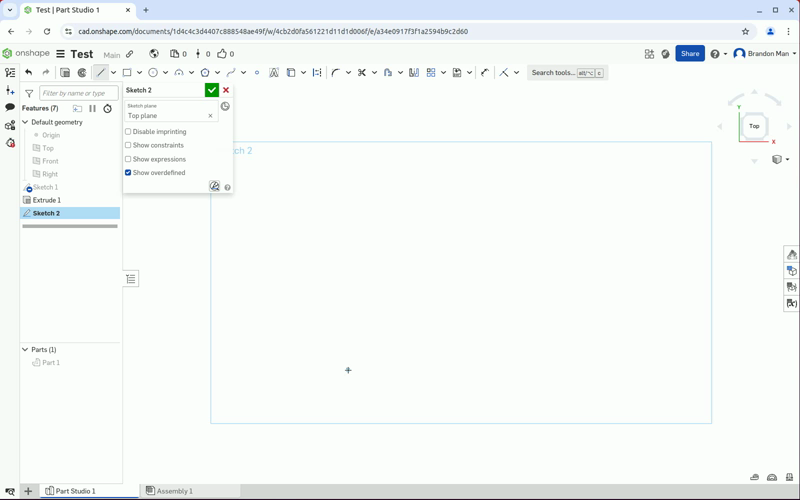
mouse_move(522, 369)
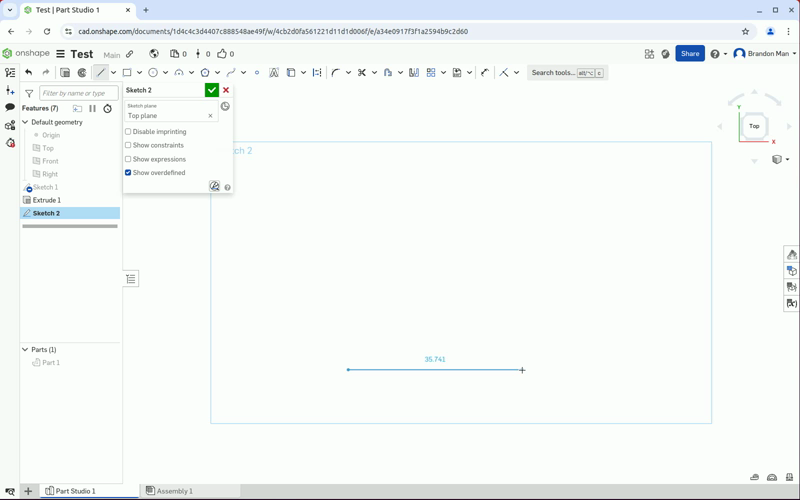
click(522, 369)
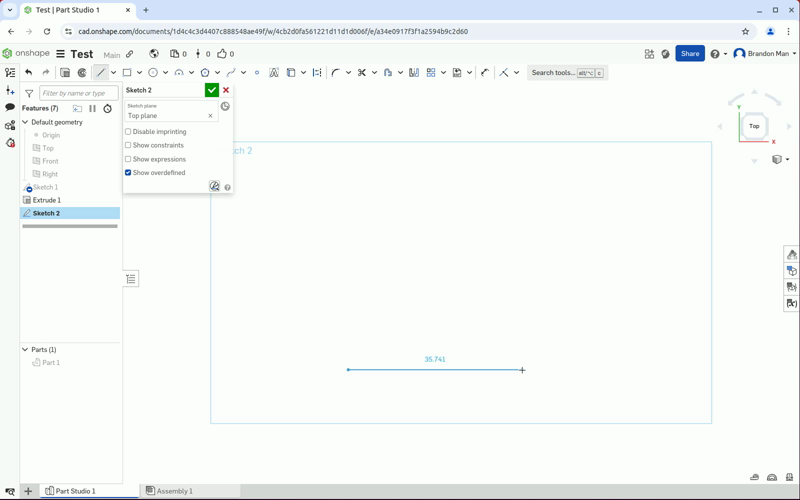
key_up(shift)
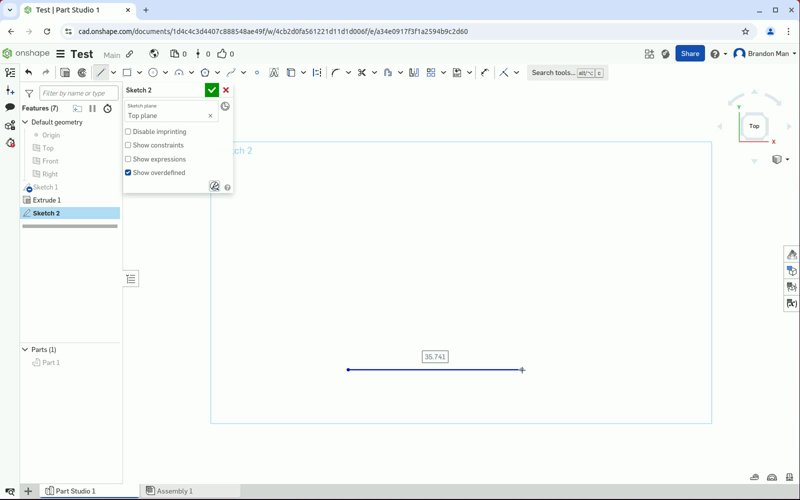
key_down(shift)
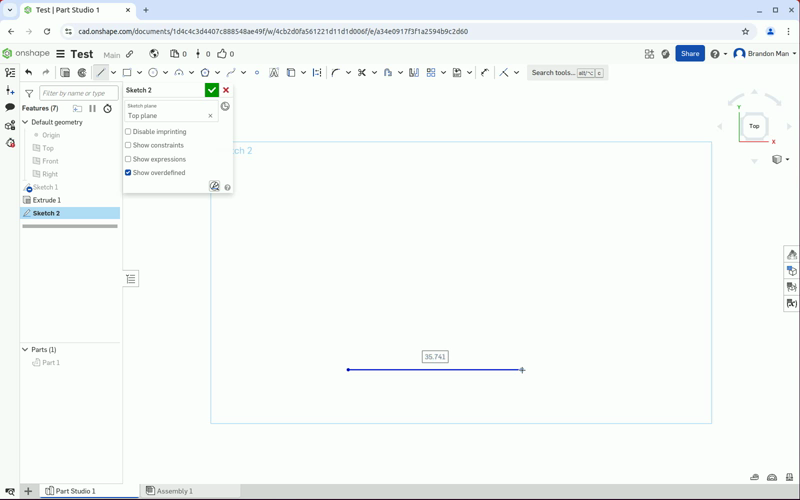
mouse_move(522, 189)
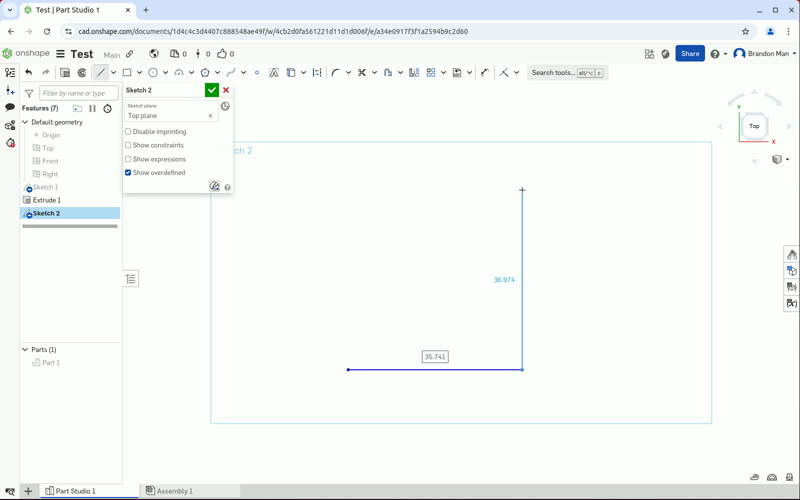
click(522, 189)
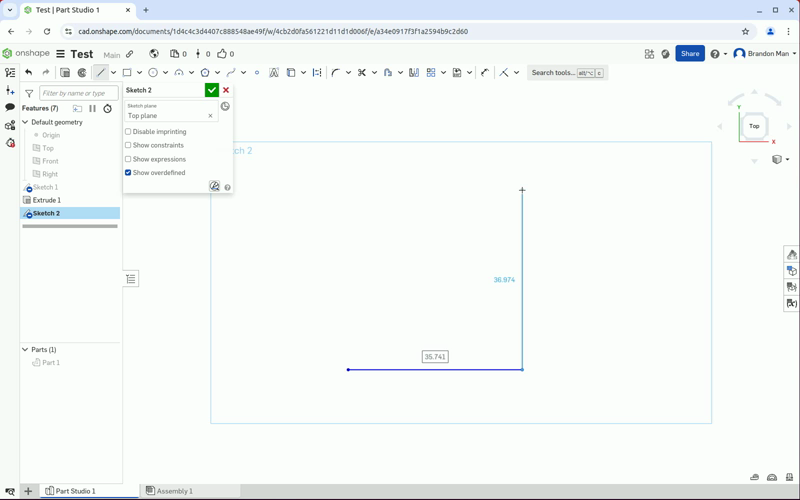
key_up(shift)
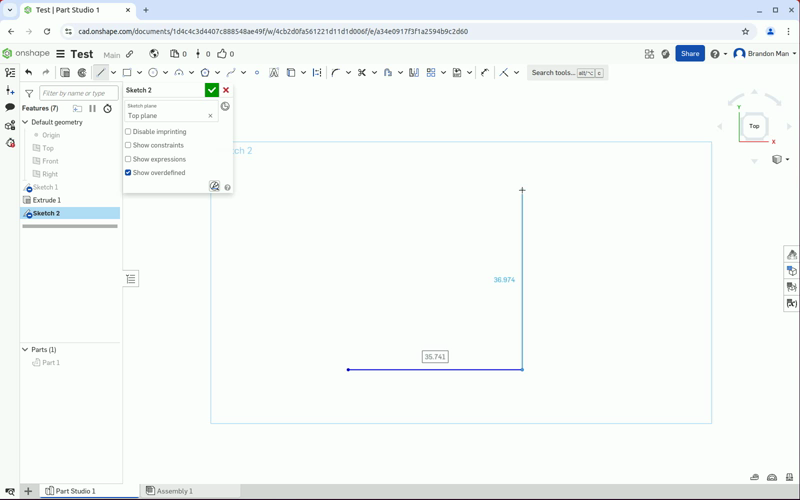
key_down(shift)
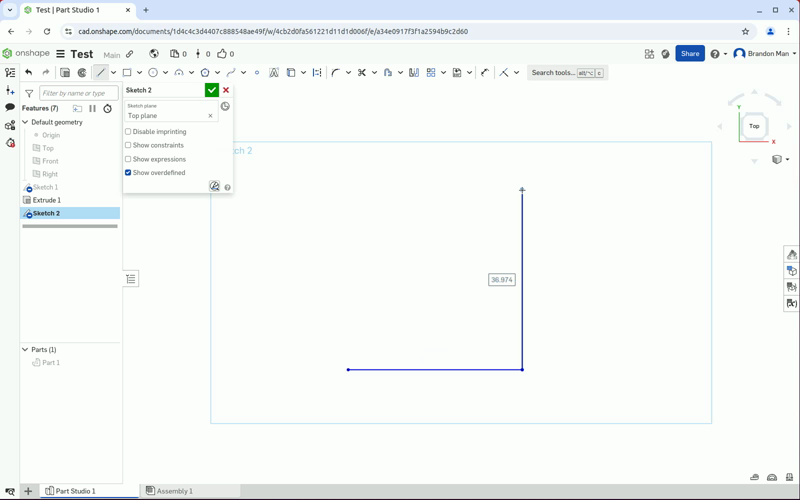
mouse_move(348, 189)
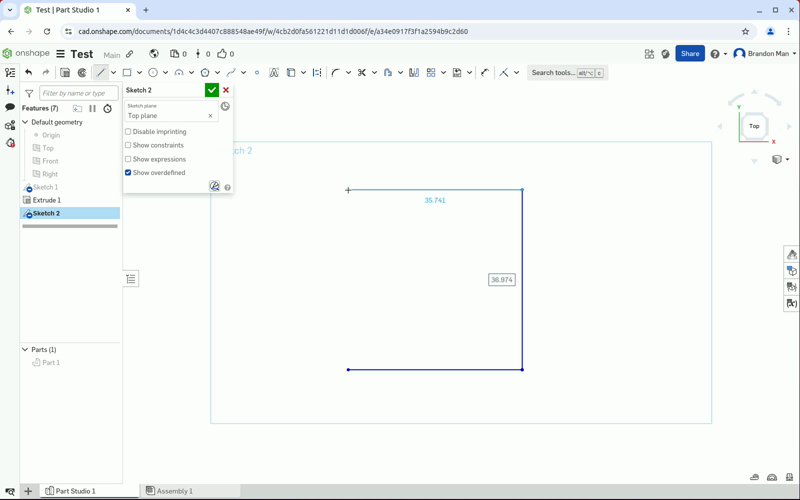
click(348, 189)
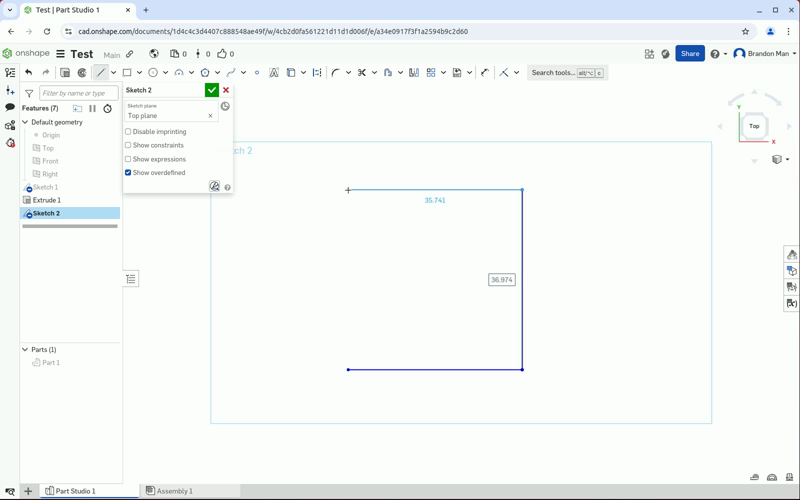
key_up(shift)
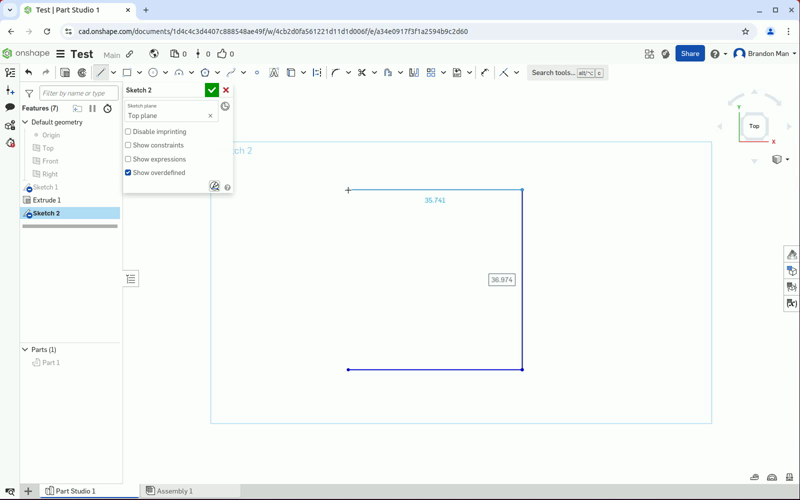
key_down(shift)
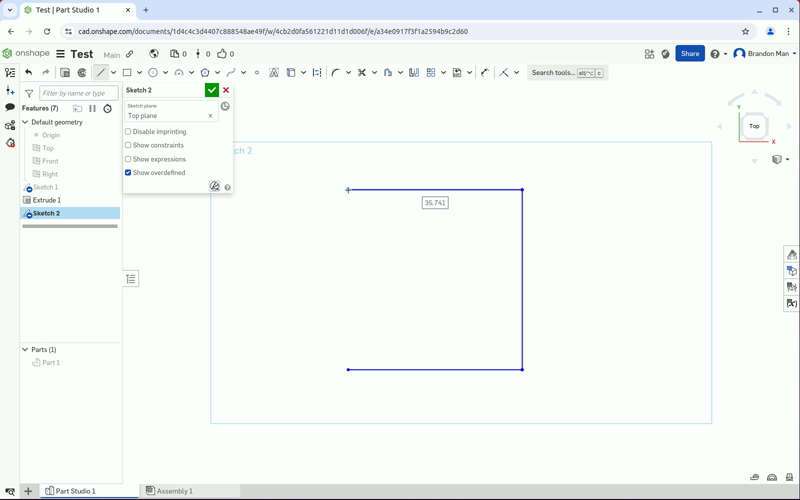
mouse_move(348, 369)
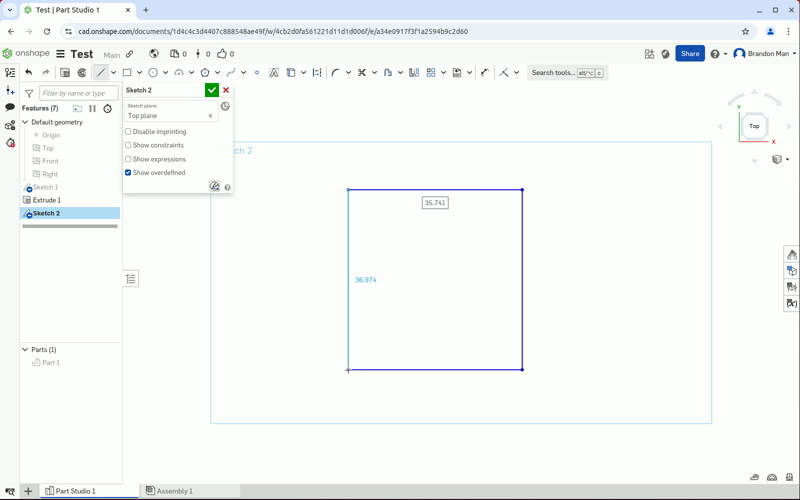
key_up(shift)
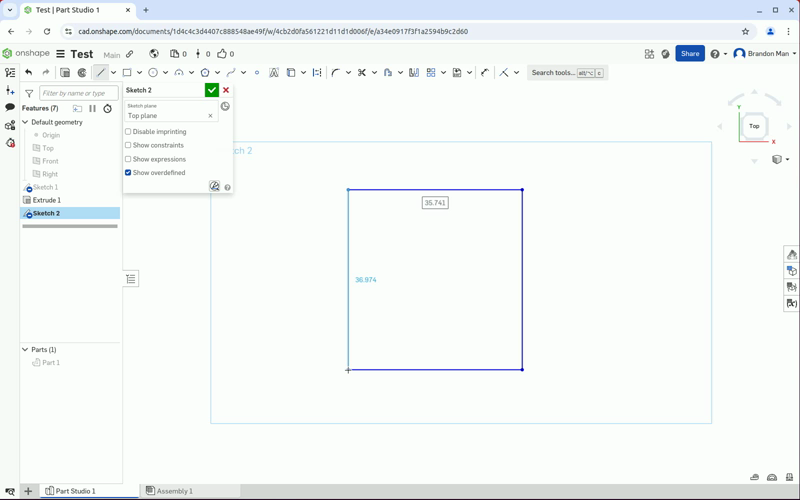
click(348, 369)
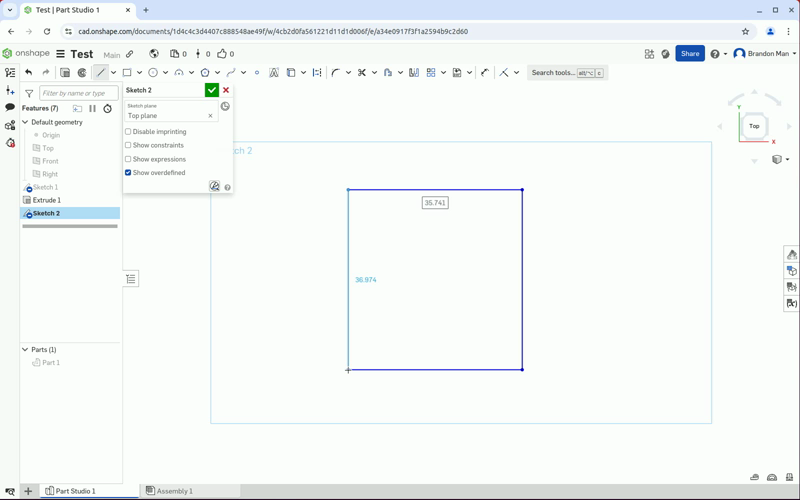
key(esc)
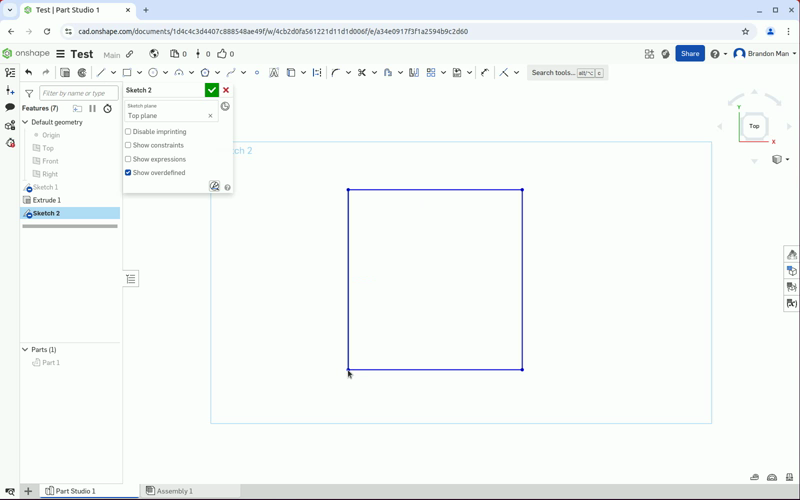
key(l)
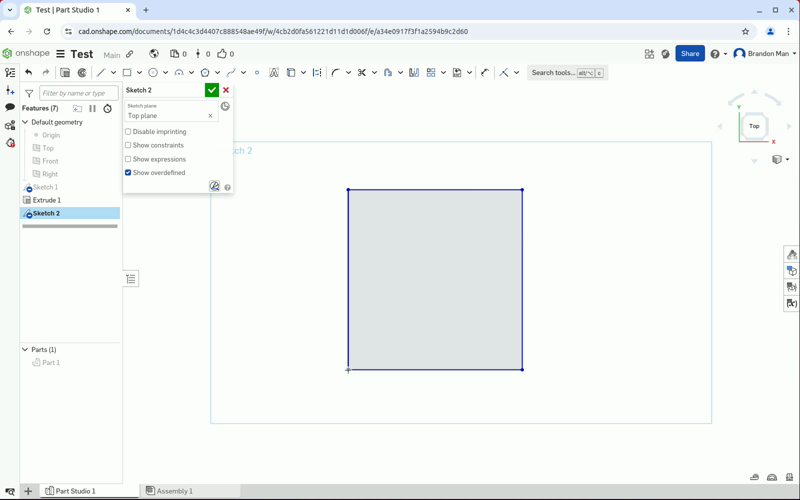
key_down(shift)
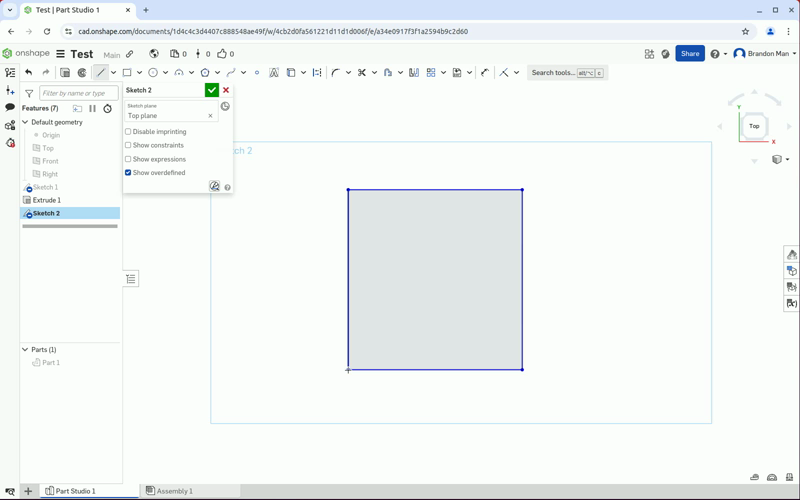
mouse_move(352, 365)
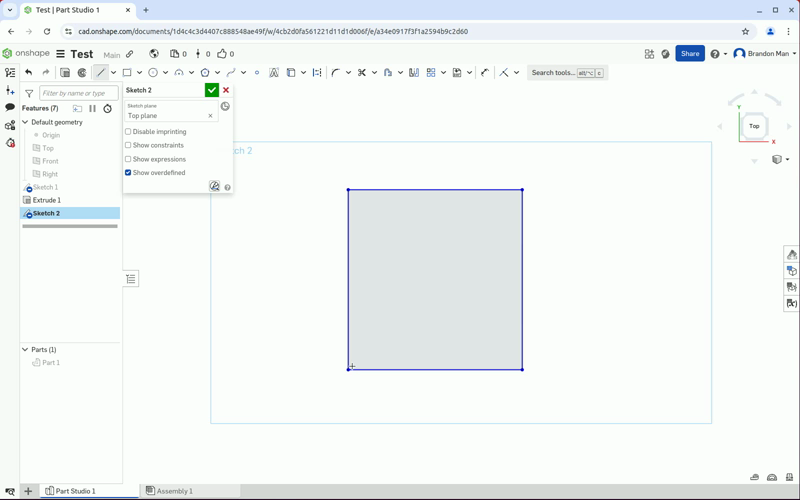
click(352, 365)
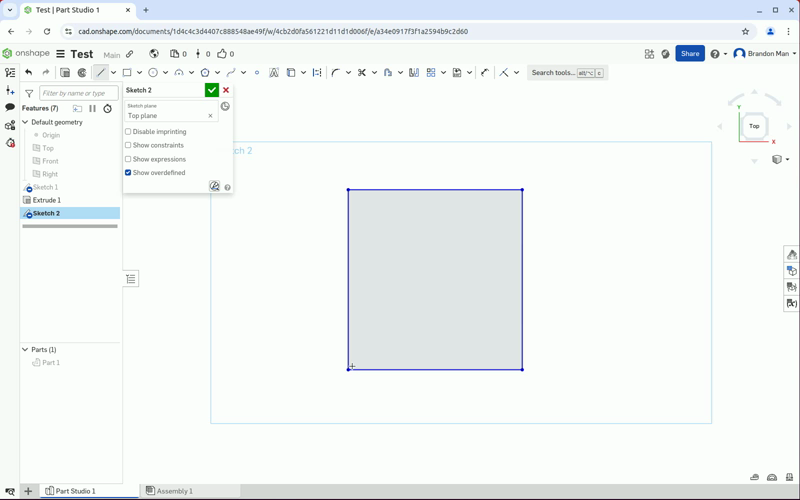
key_up(shift)
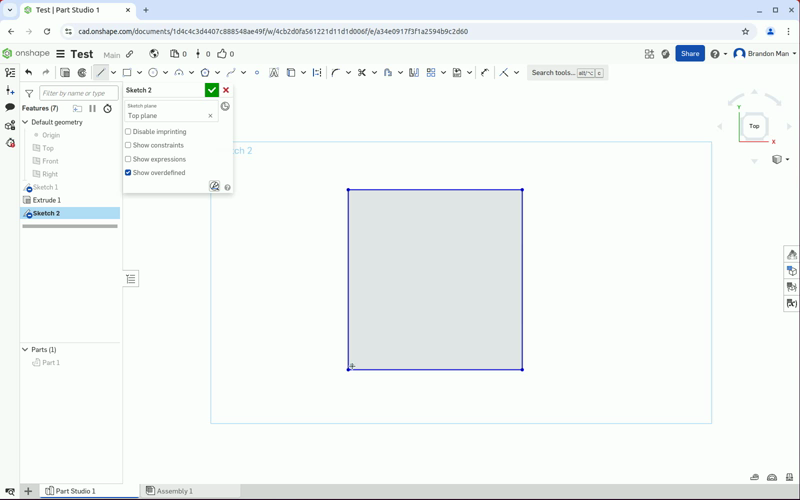
key_down(shift)
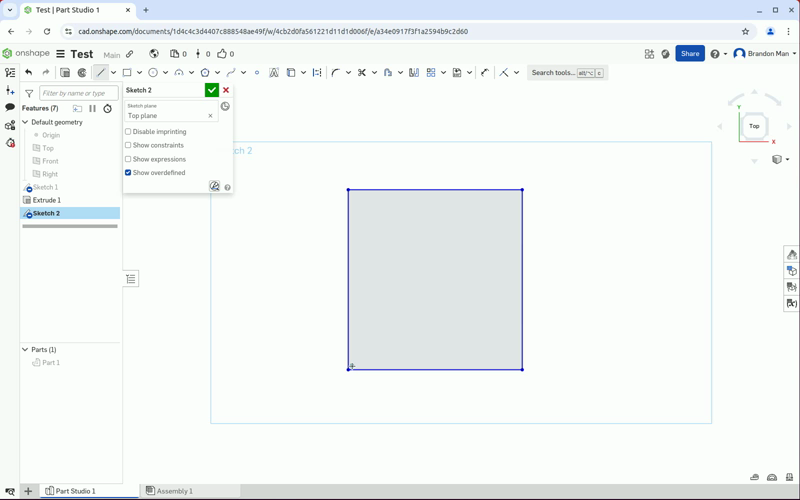
mouse_move(518, 365)
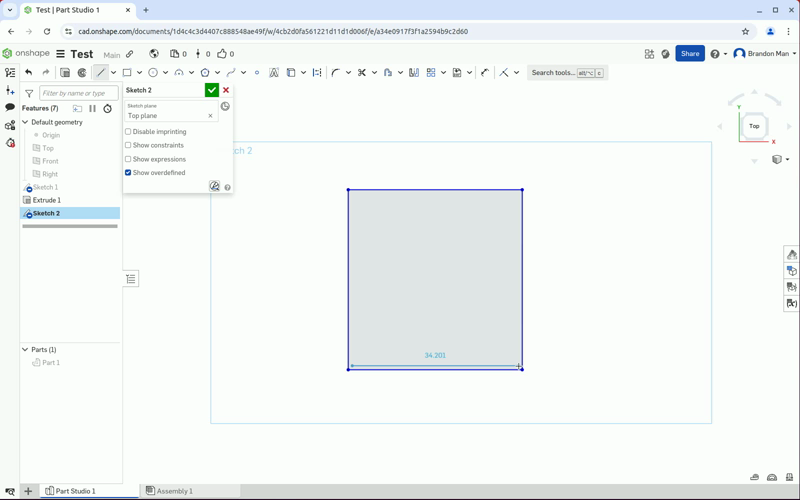
click(518, 365)
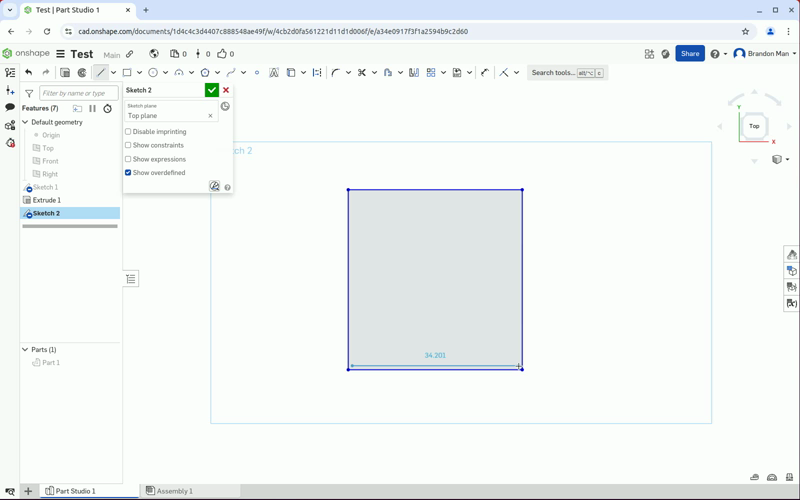
key_up(shift)
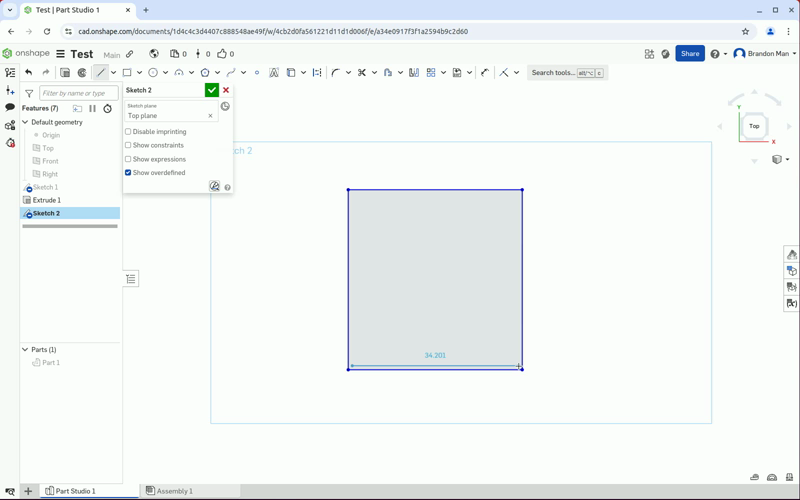
key_down(shift)
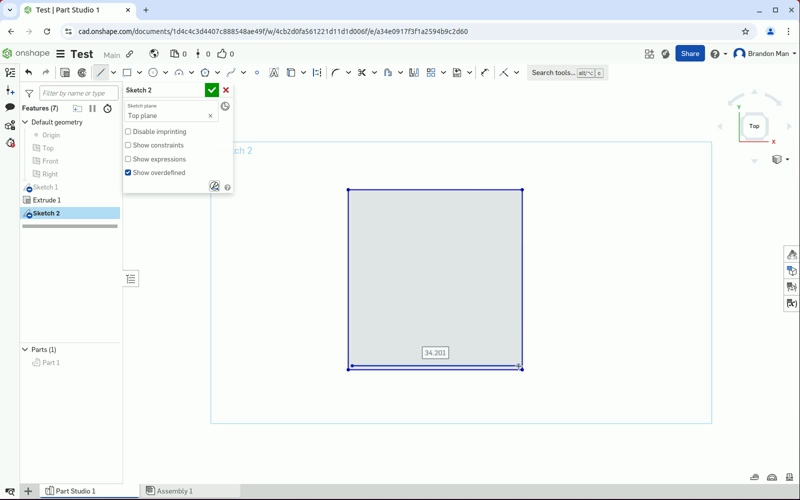
mouse_move(518, 193)
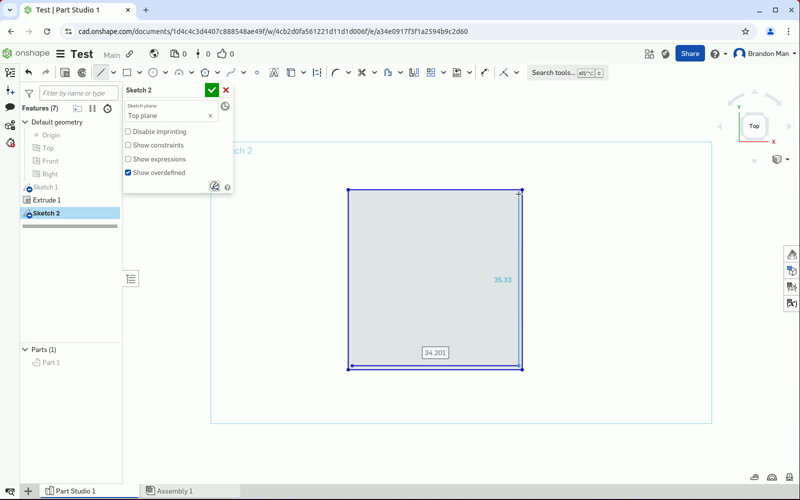
click(518, 193)
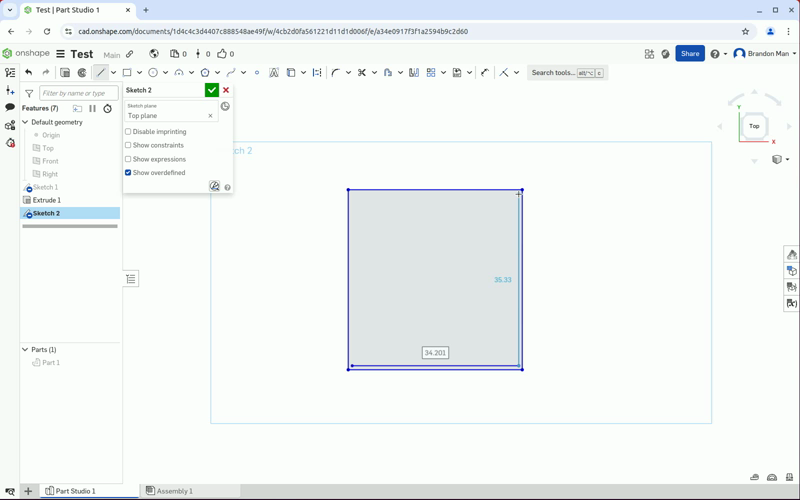
key_up(shift)
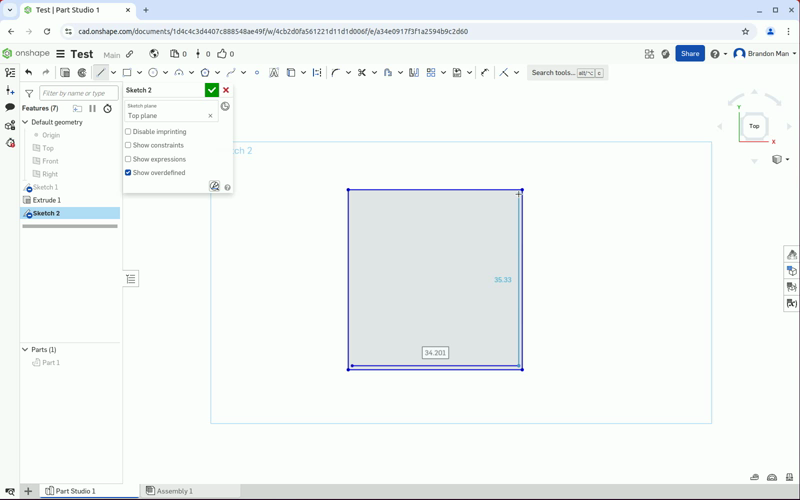
key_down(shift)
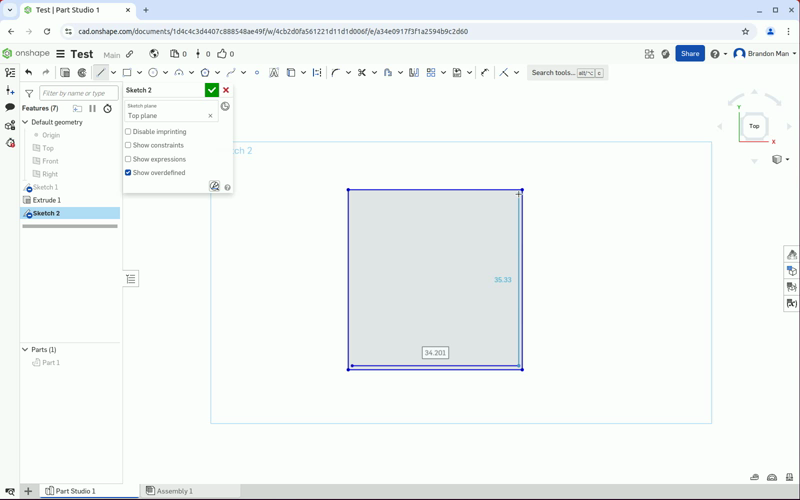
mouse_move(352, 193)
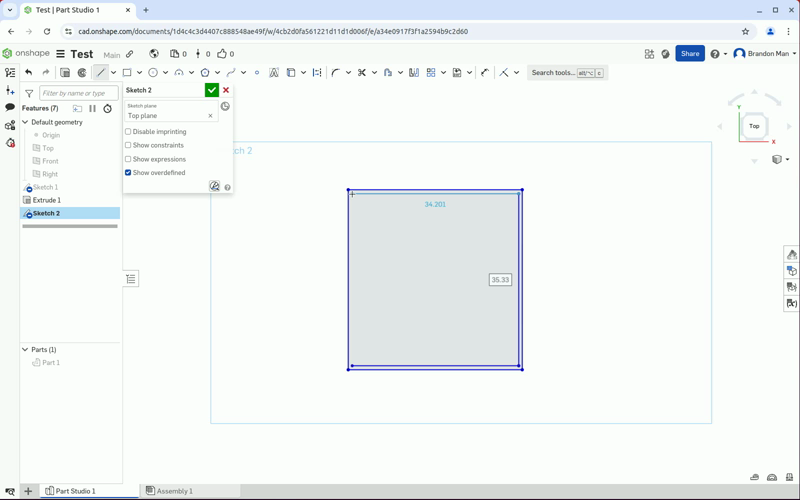
click(352, 193)
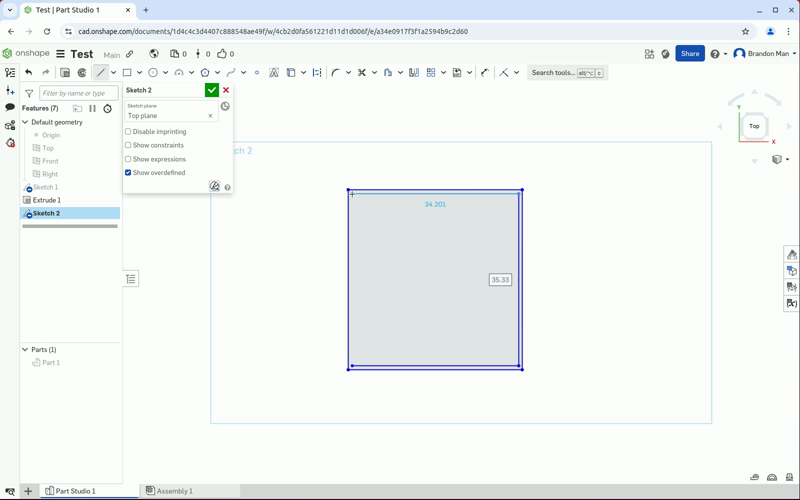
key_up(shift)
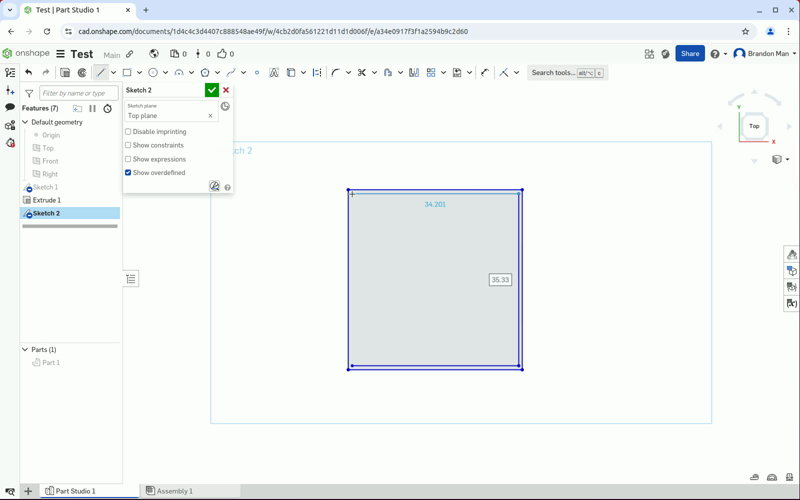
key_down(shift)
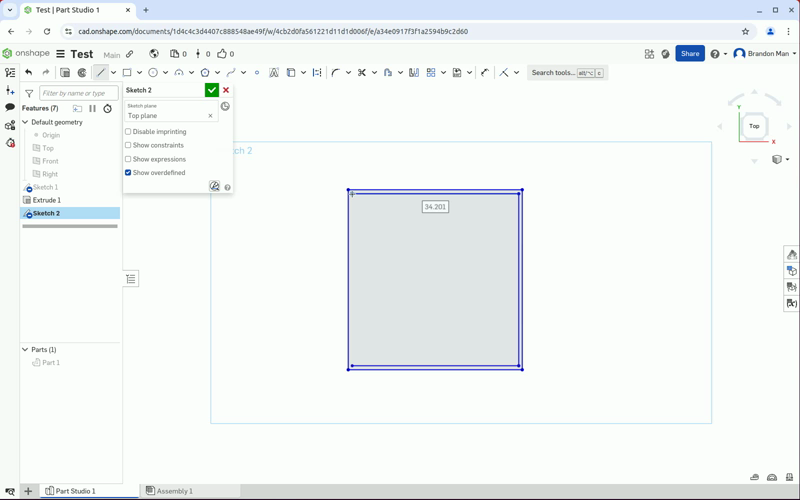
mouse_move(352, 365)
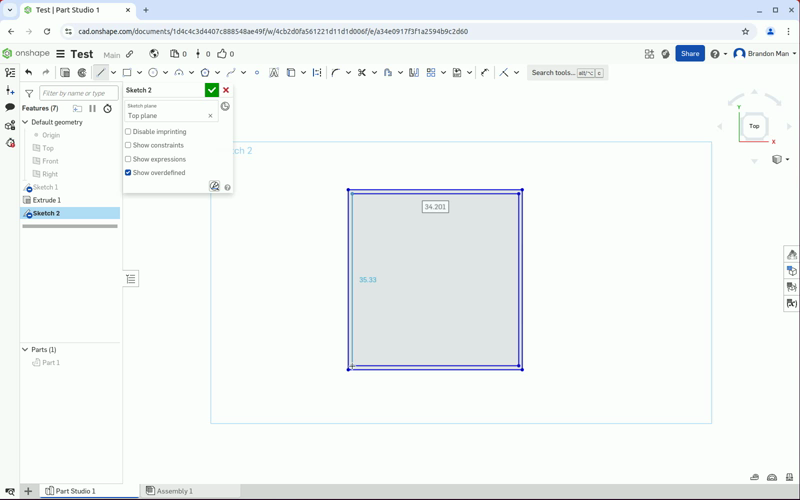
key_up(shift)
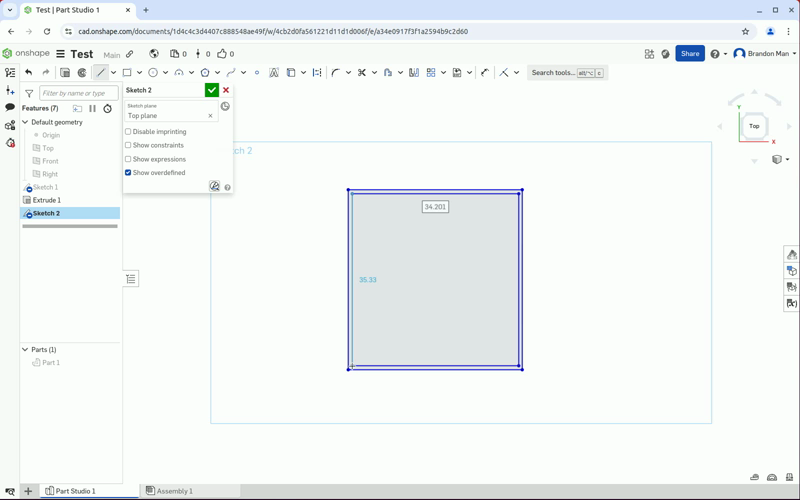
click(352, 365)
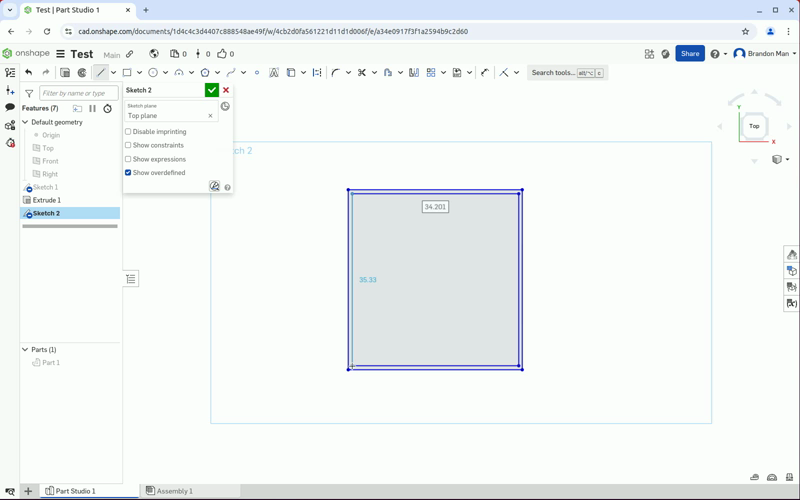
key(esc)
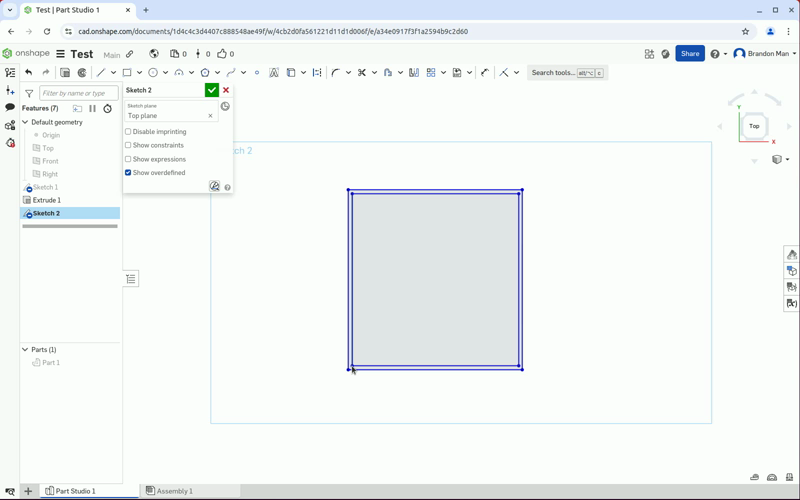
mouse_move(350, 346)
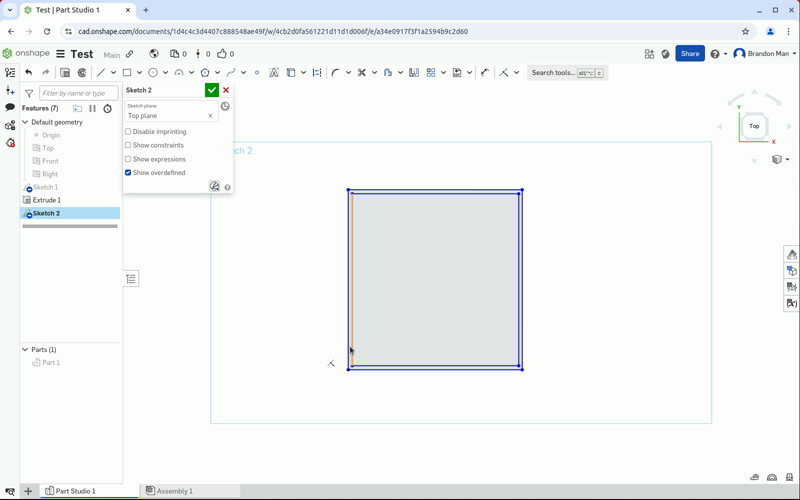
click(350, 346)
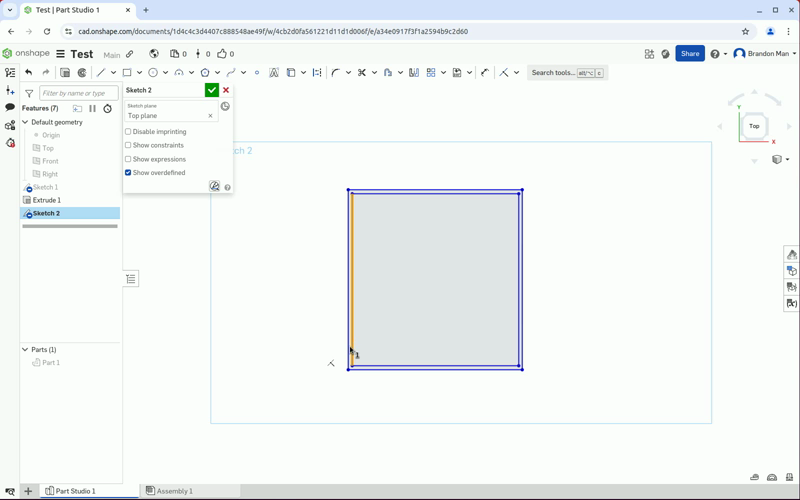
mouse_move(73, 352)
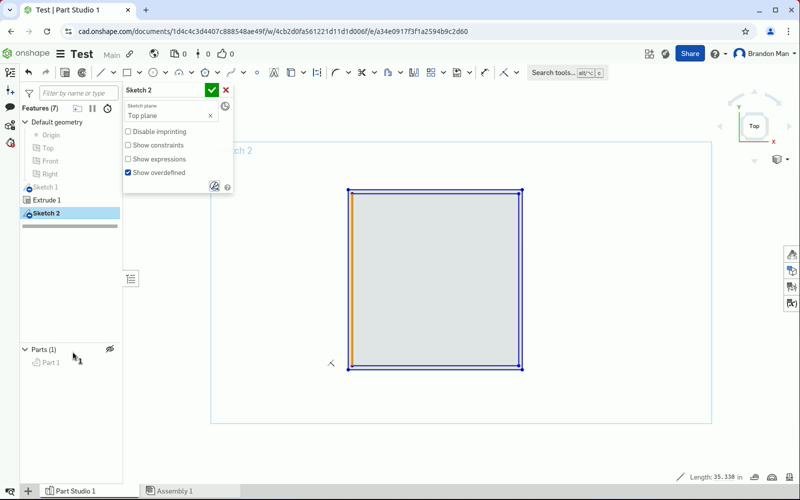
key(shift+y)
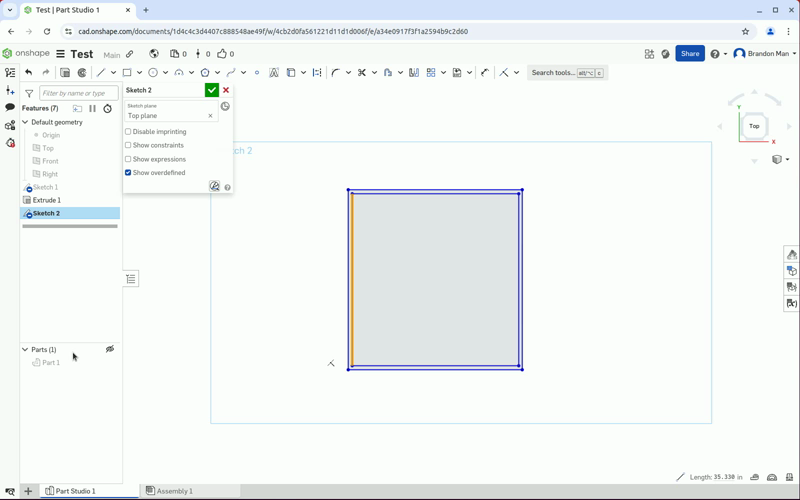
key(shift+e)
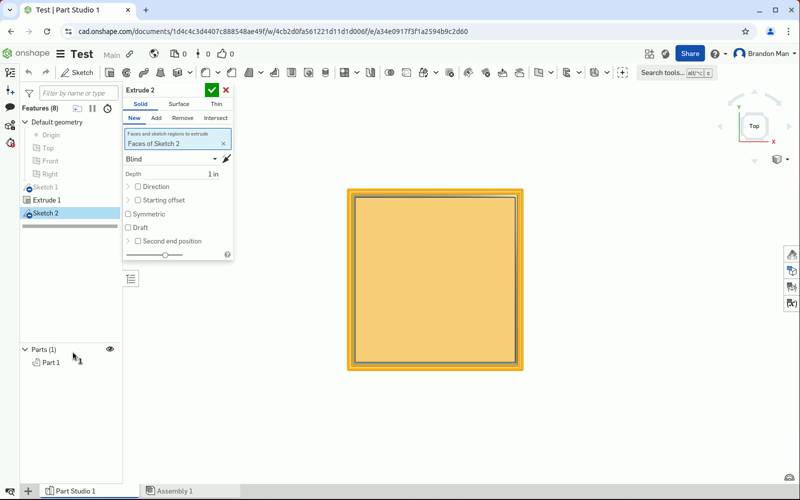
mouse_move(143, 106)
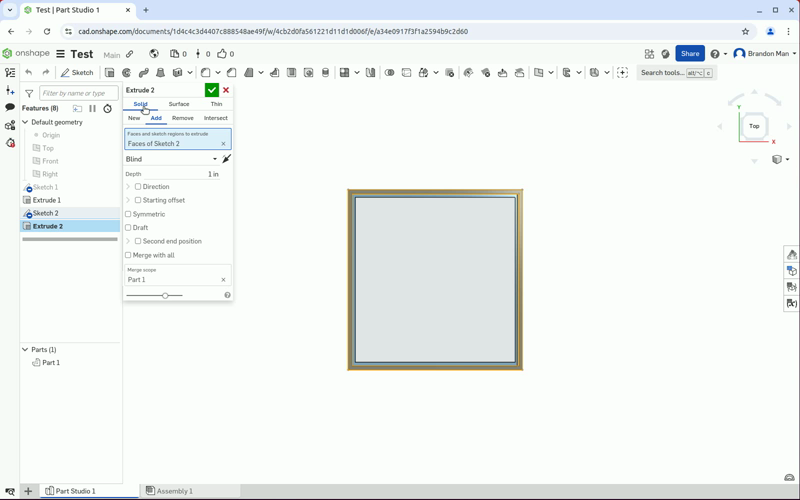
click(143, 106)
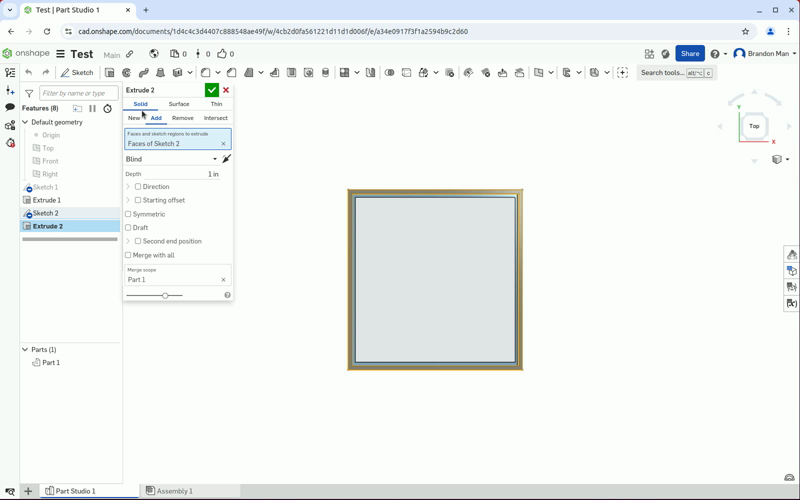
mouse_move(137, 120)
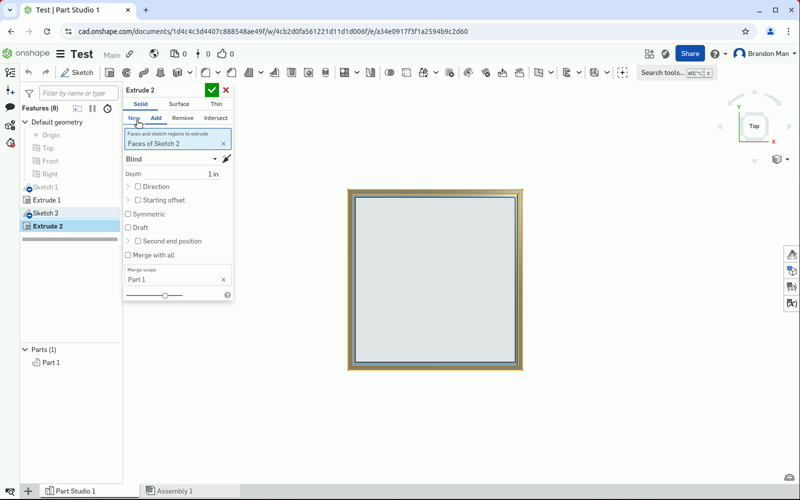
click(137, 120)
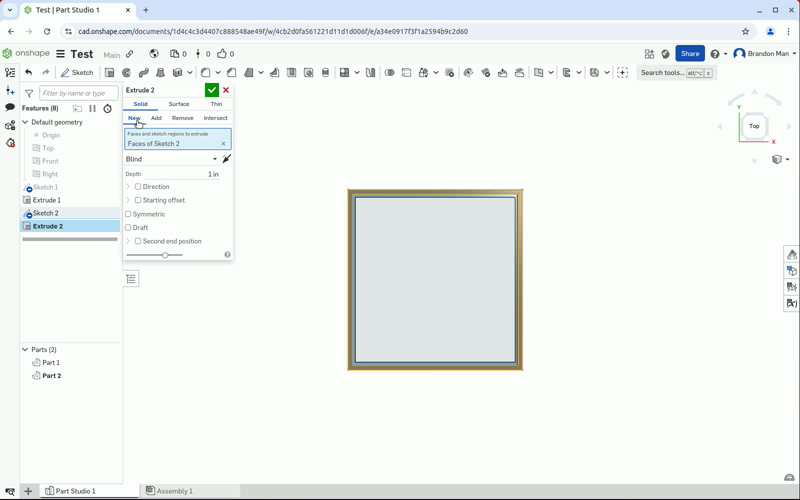
key(tab, 4)
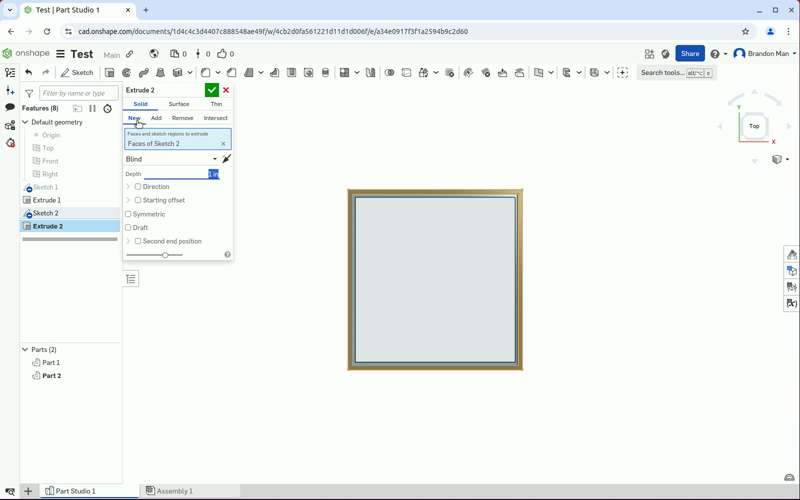
text(5.055)
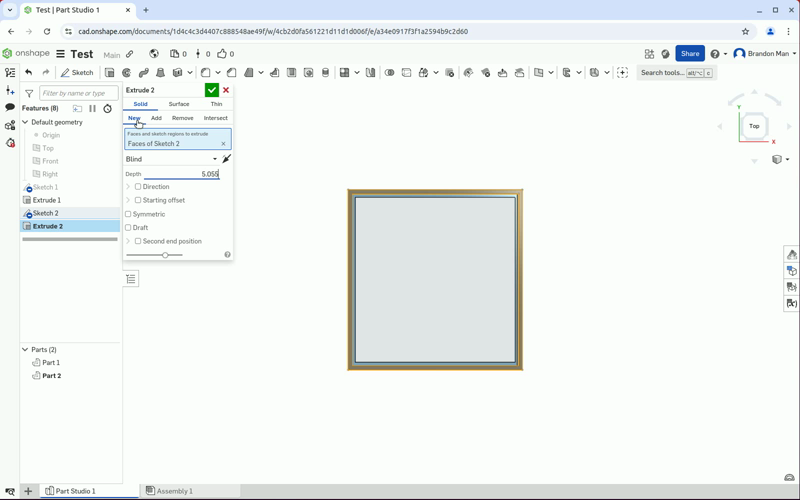
key(enter)
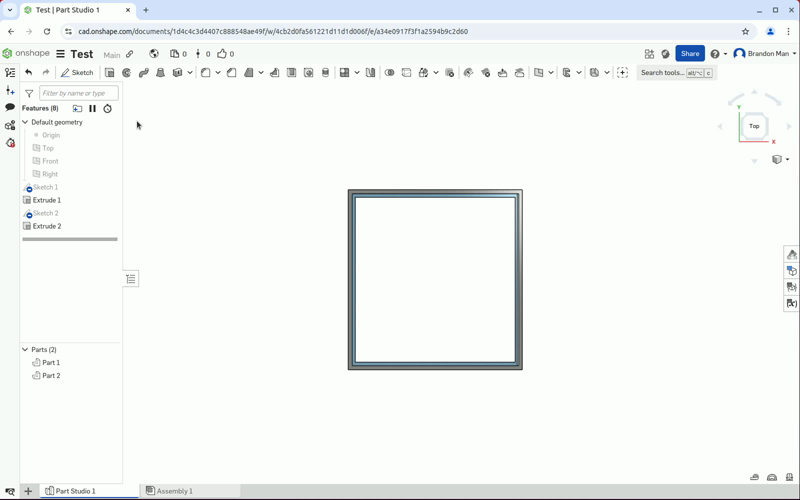
key(shift+h)
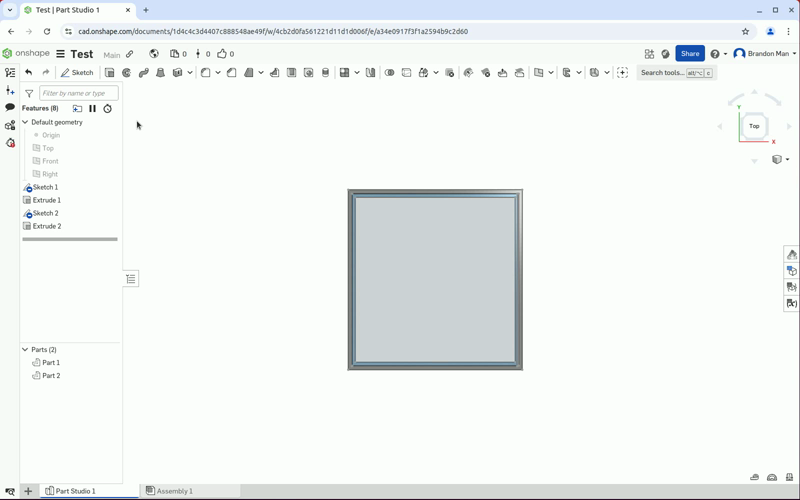
key(shift+h)
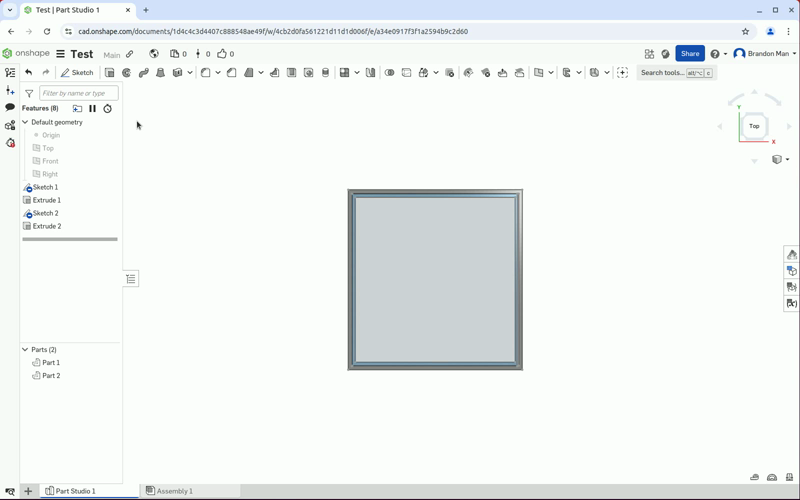
key(shift+7)
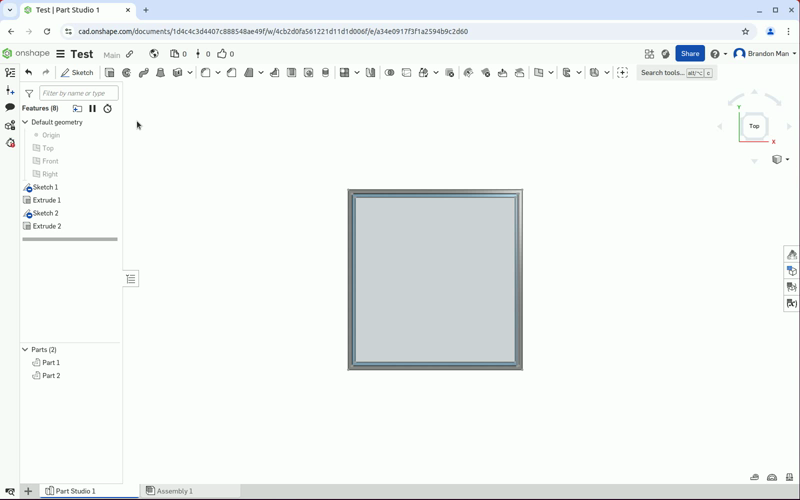
key(up, 3)
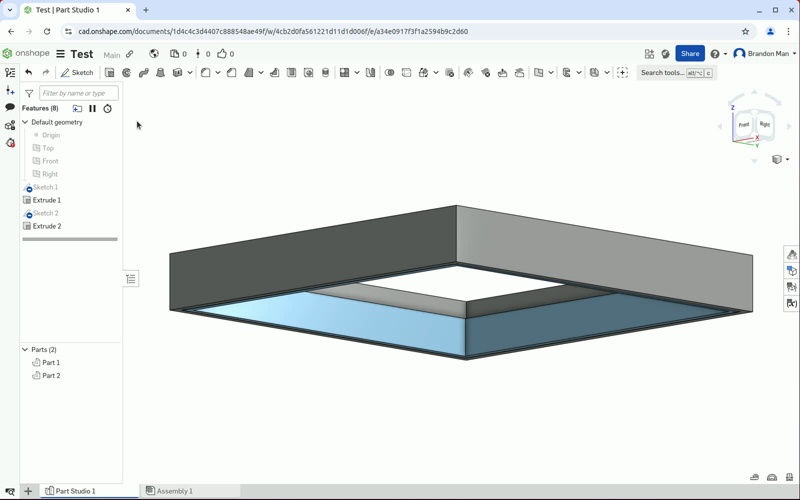
key(left, 3)
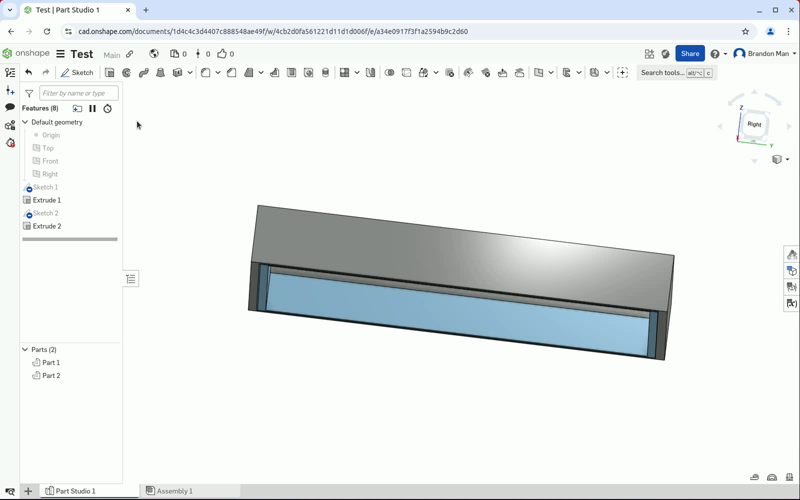
key(right, 3)
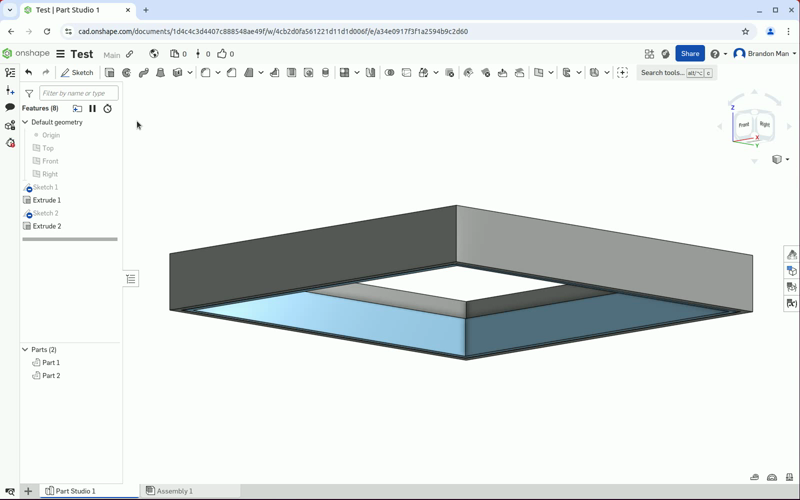
key(down, 3)
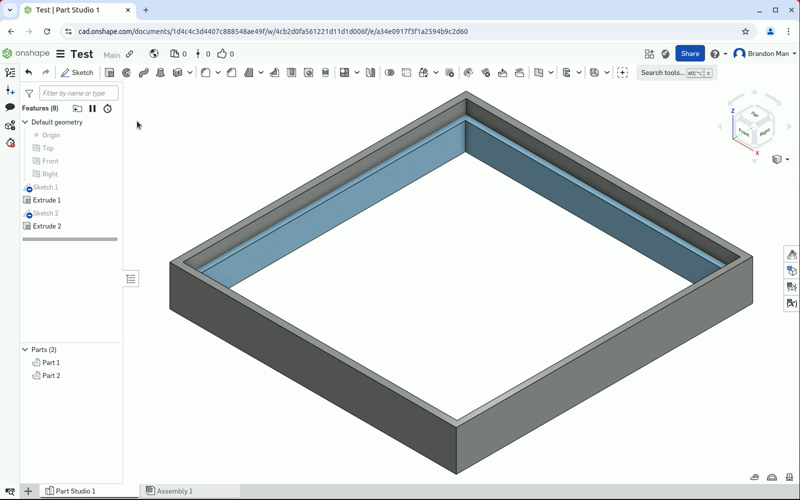
mouse_move(73, 189)
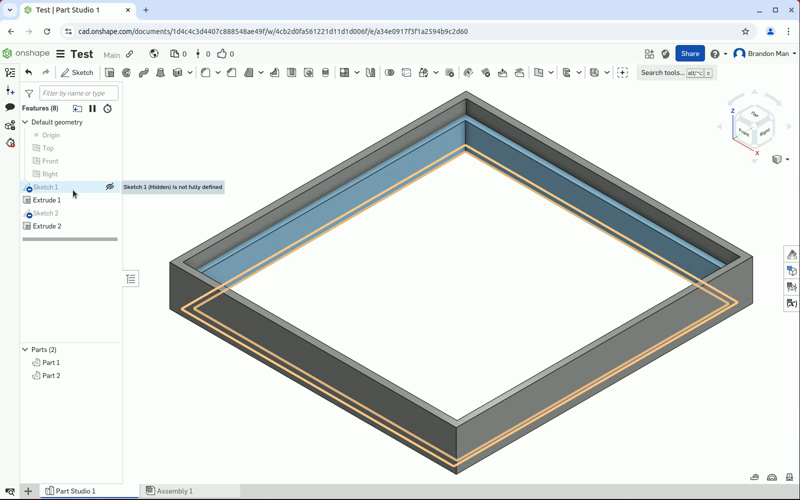
click(73, 189)